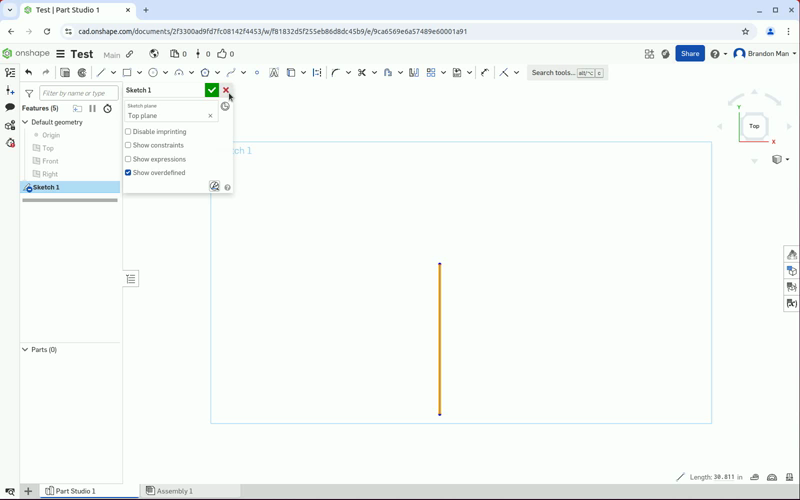
key(shift+h)
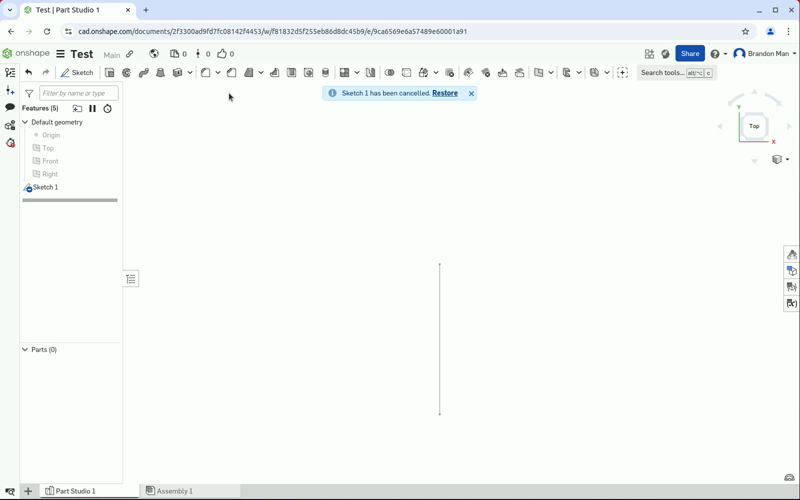
mouse_move(73, 352)
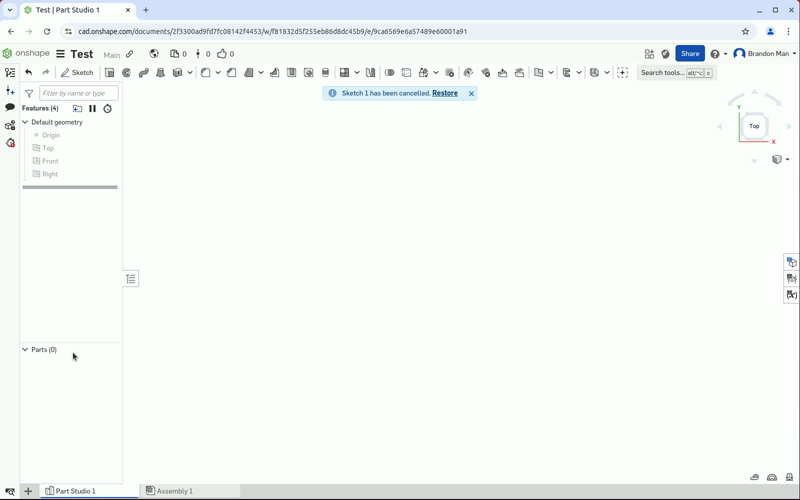
key(y)
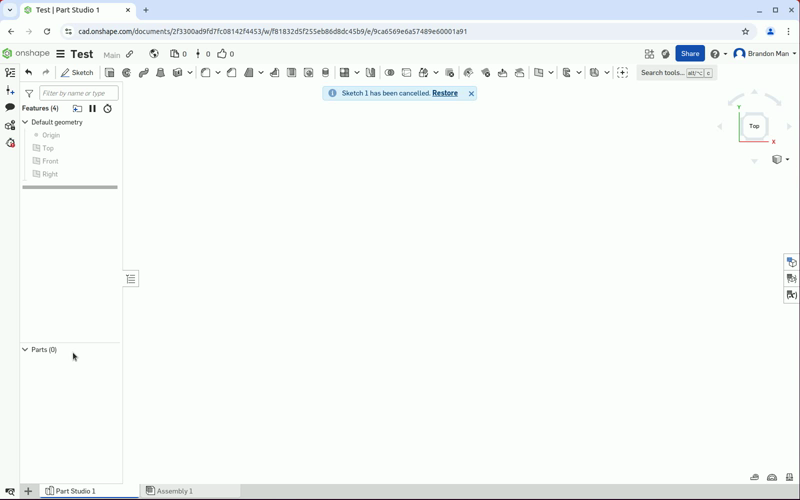
key(shift+p)
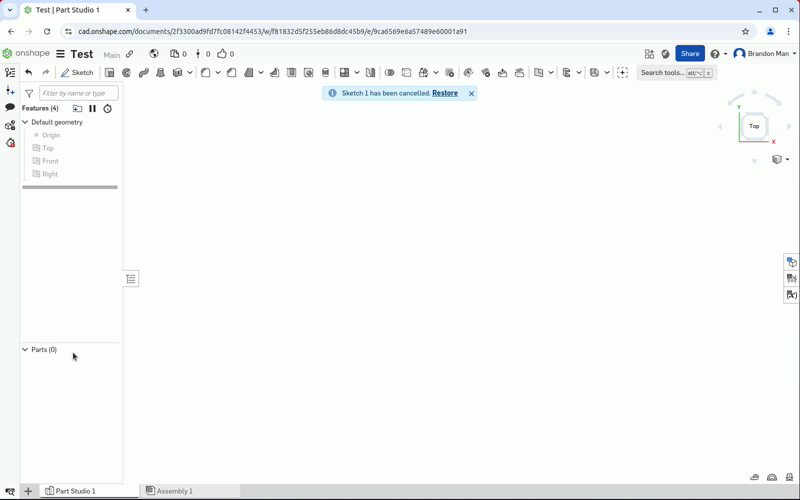
key(space)
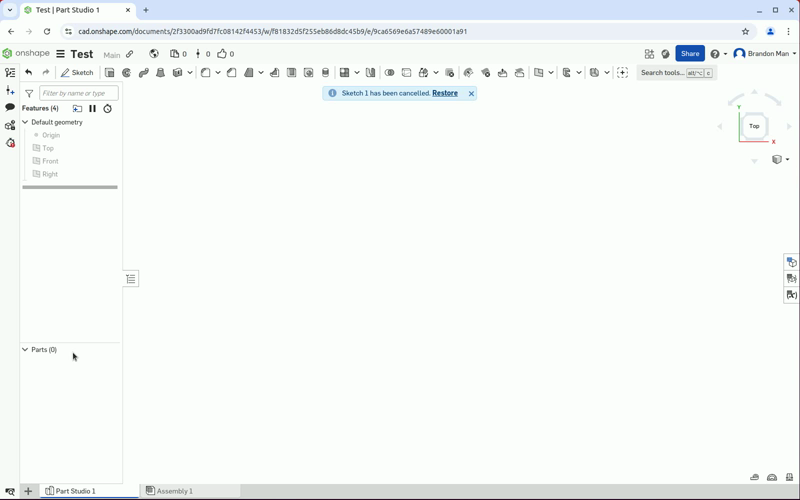
key_down(shift)
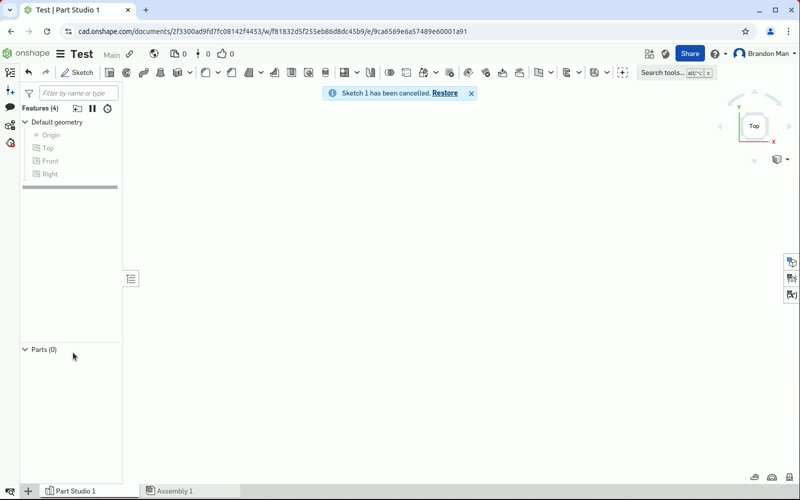
key(up)
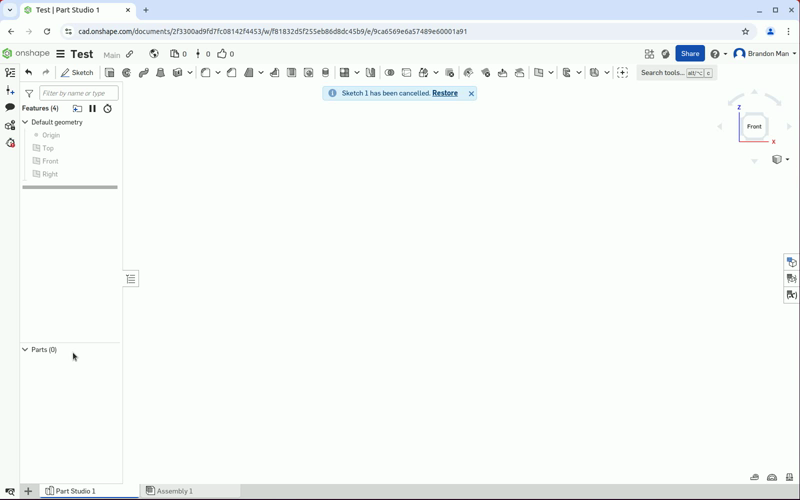
key_up(shift)
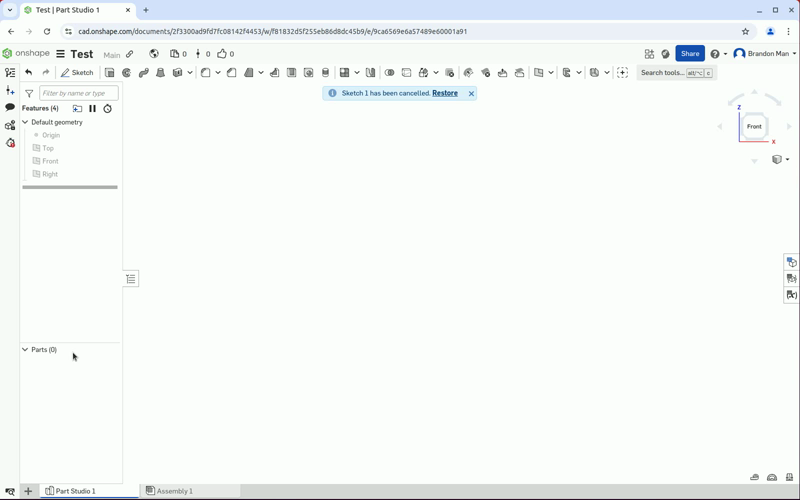
mouse_move(73, 352)
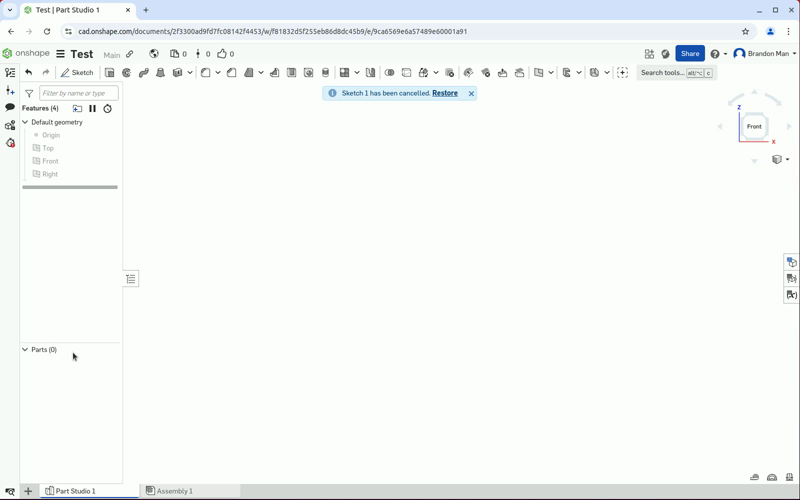
key(shift+y)
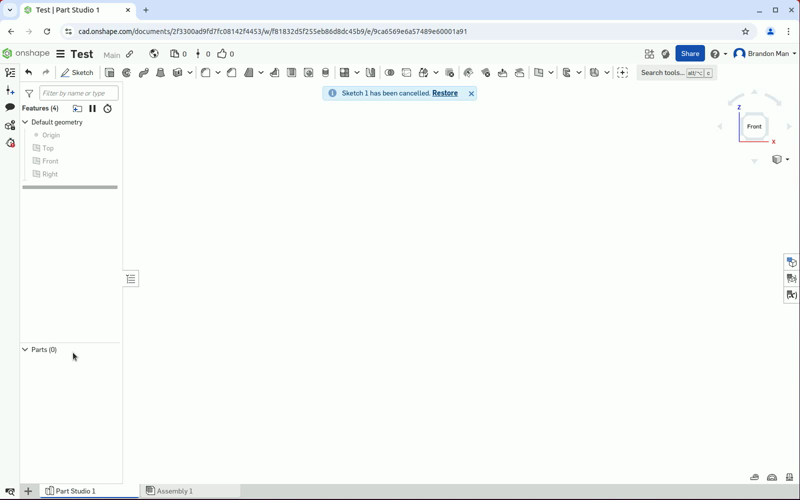
key(shift+s)
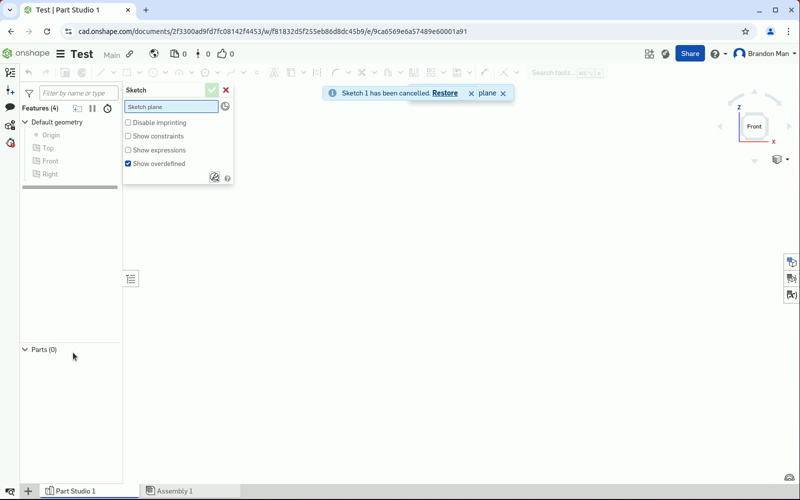
mouse_move(73, 163)
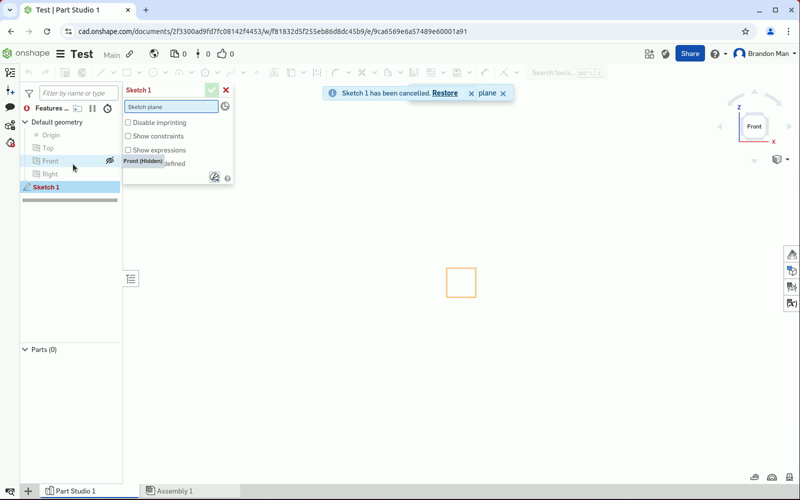
click(73, 163)
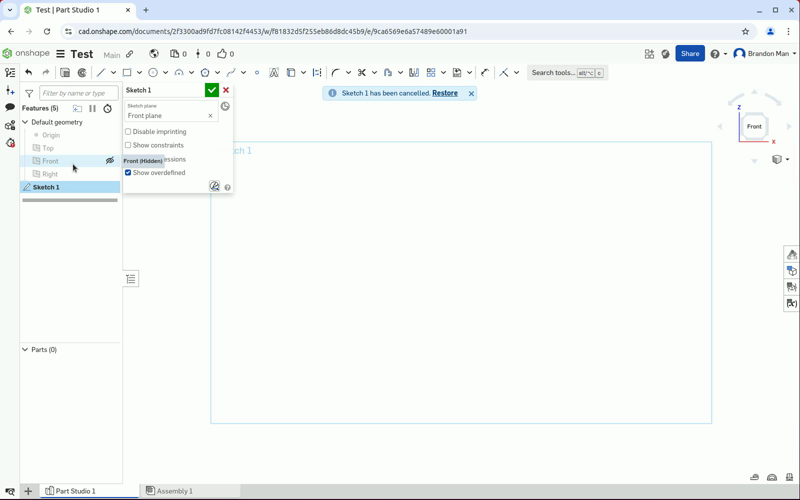
mouse_move(73, 352)
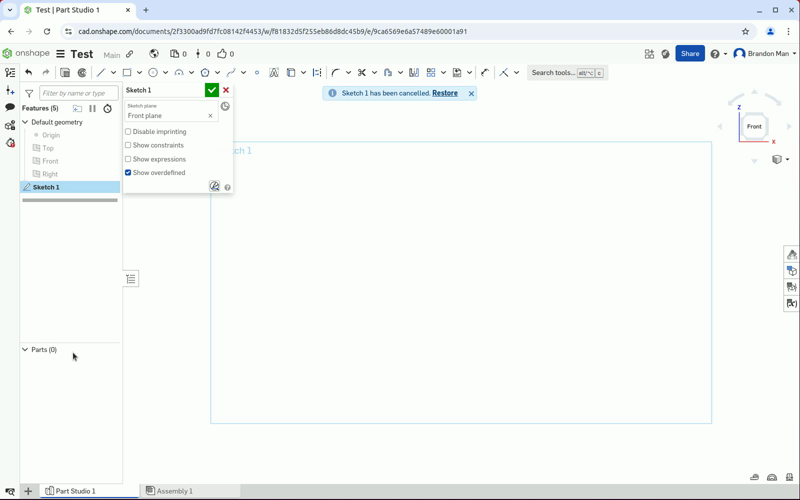
key(y)
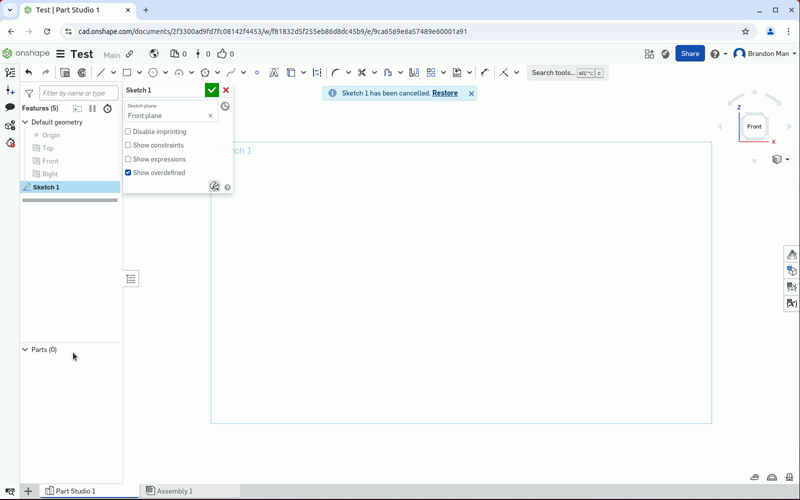
key(c)
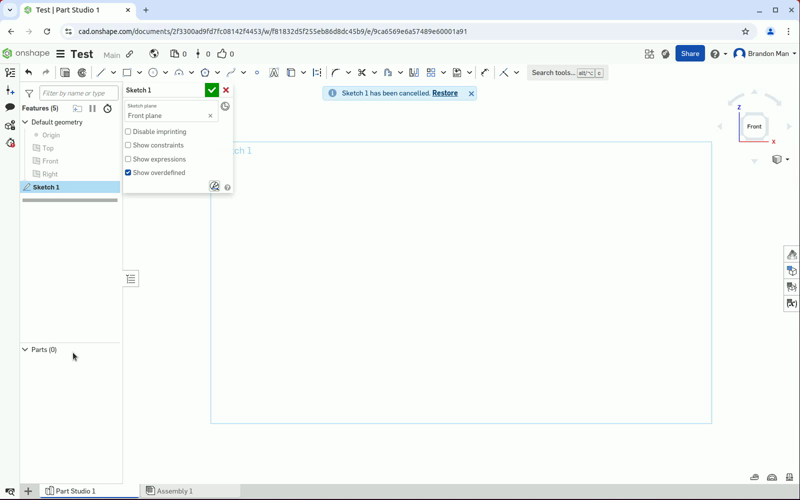
key_down(shift)
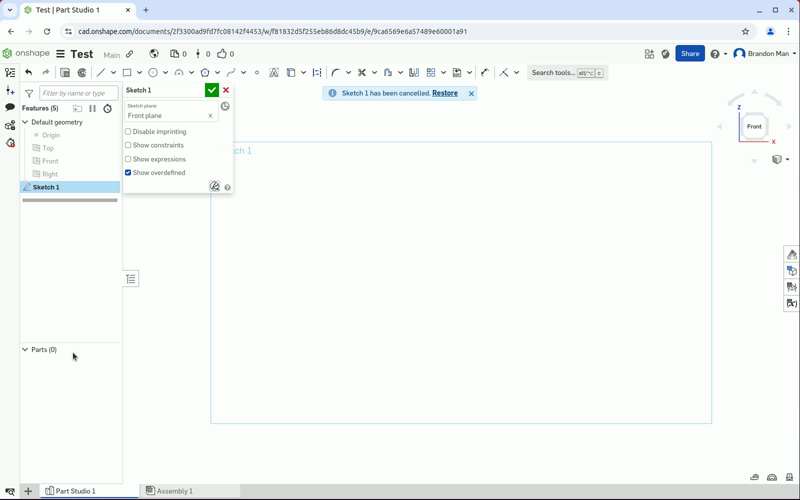
mouse_move(460, 282)
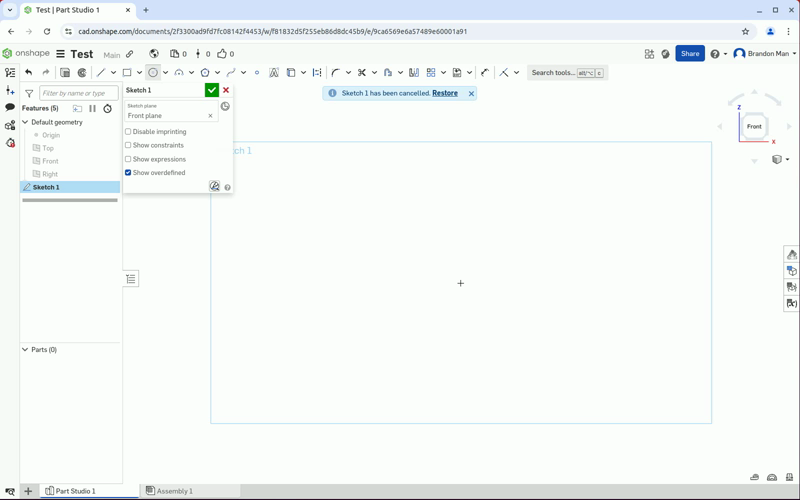
click(460, 282)
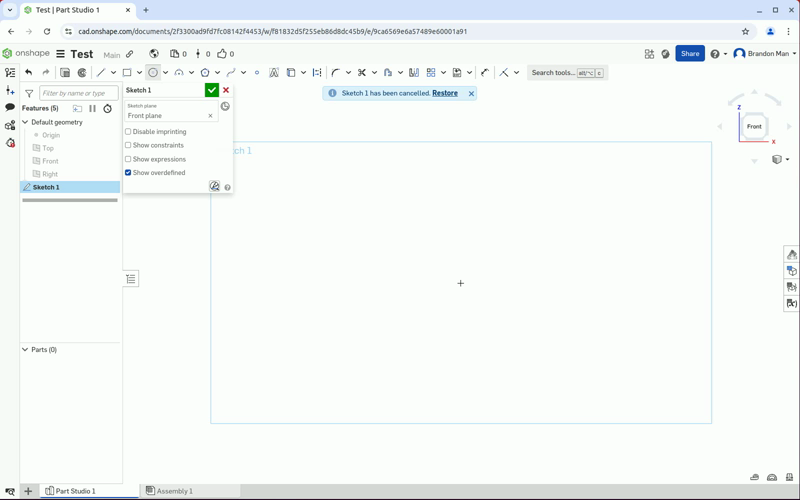
key_up(shift)
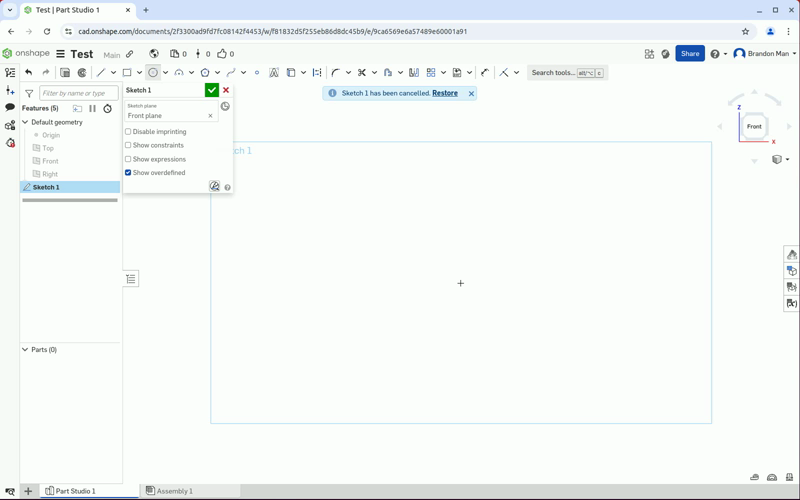
mouse_move(505, 282)
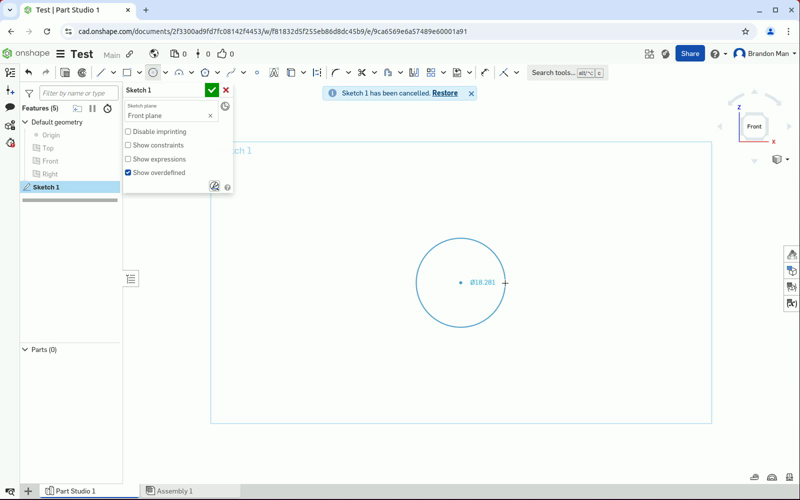
click(505, 282)
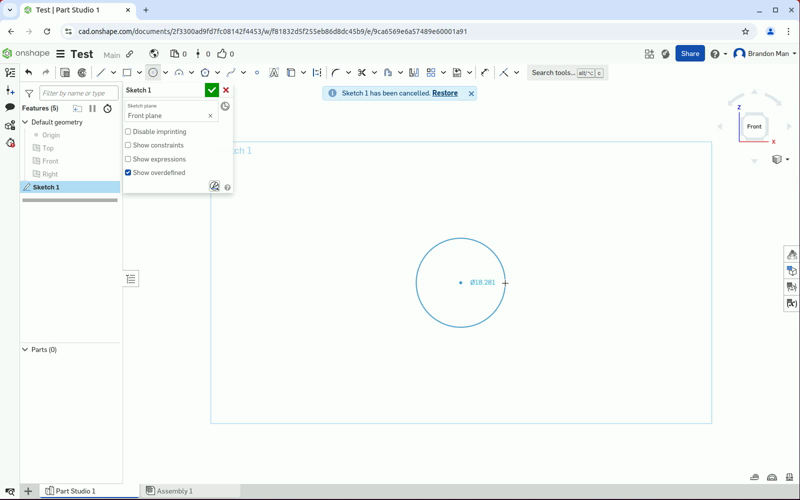
key(esc)
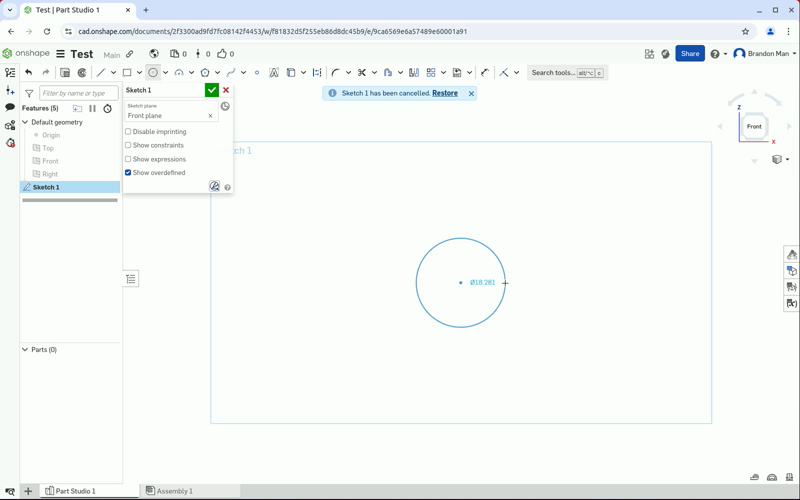
key(c)
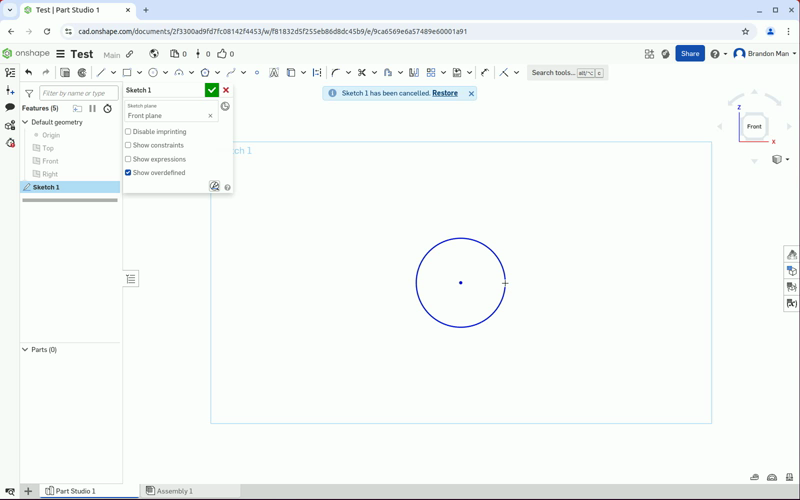
key_down(shift)
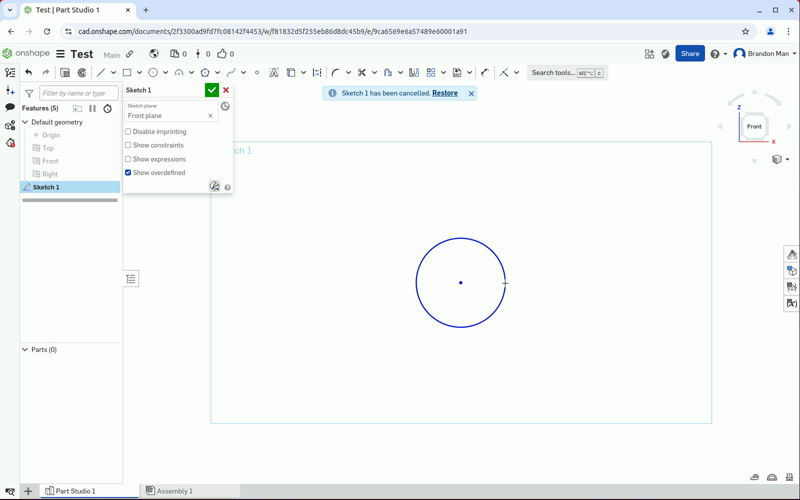
mouse_move(460, 282)
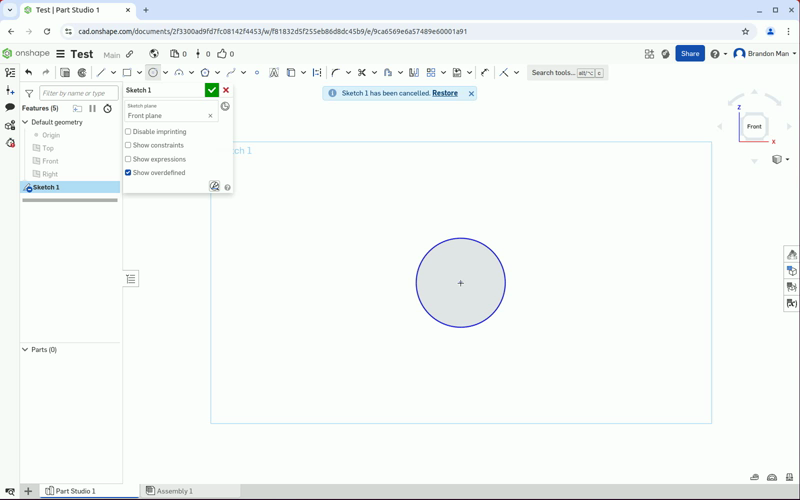
click(460, 282)
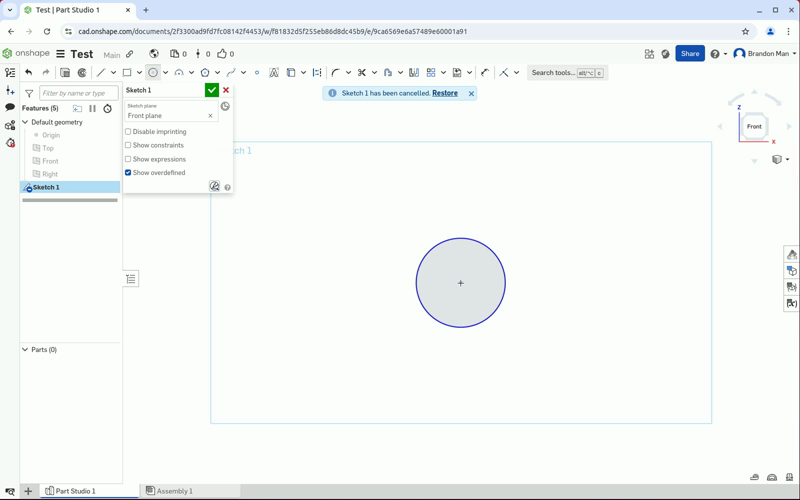
key_up(shift)
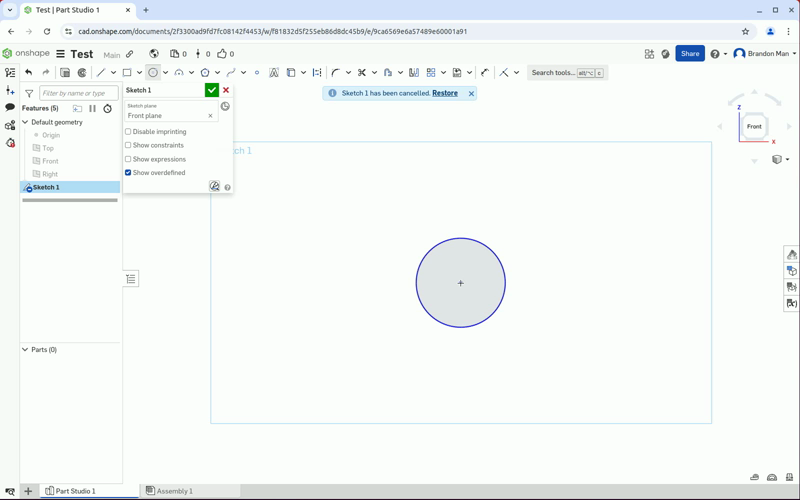
mouse_move(478, 282)
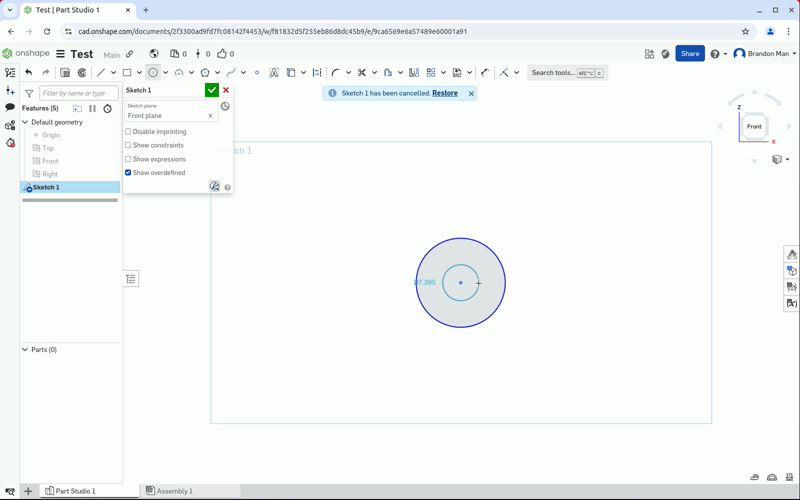
click(478, 282)
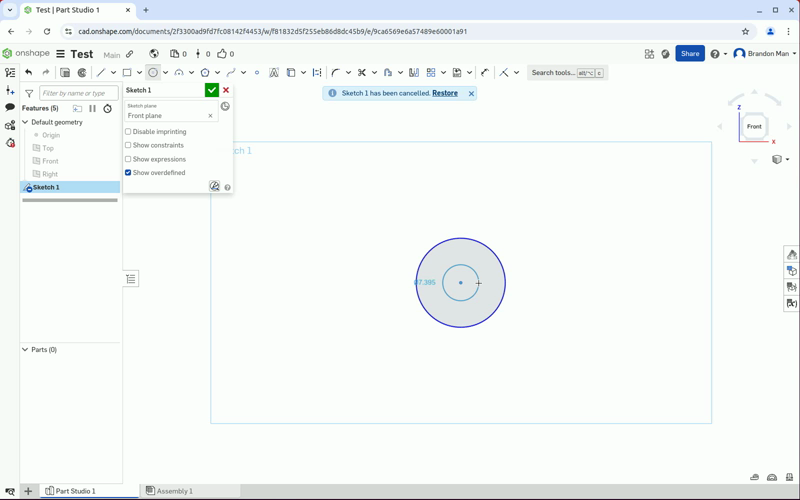
key(esc)
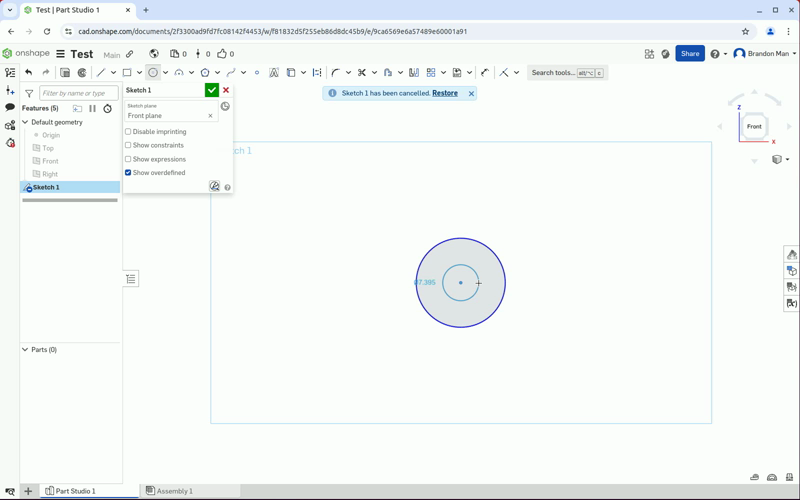
mouse_move(484, 255)
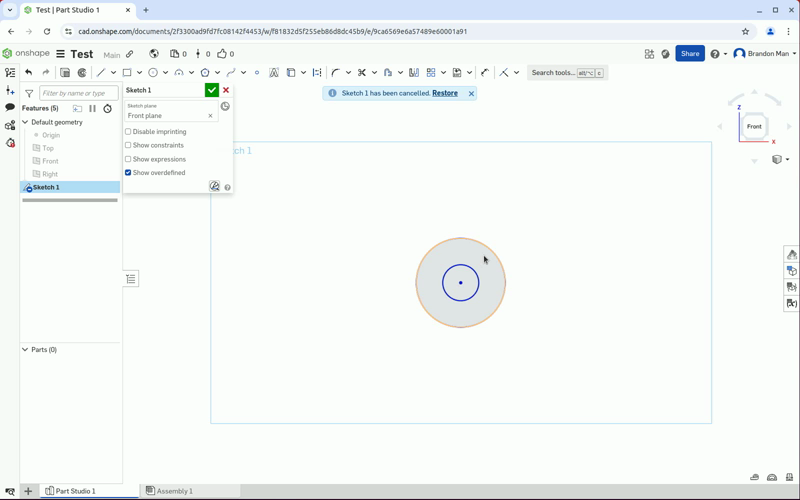
click(484, 255)
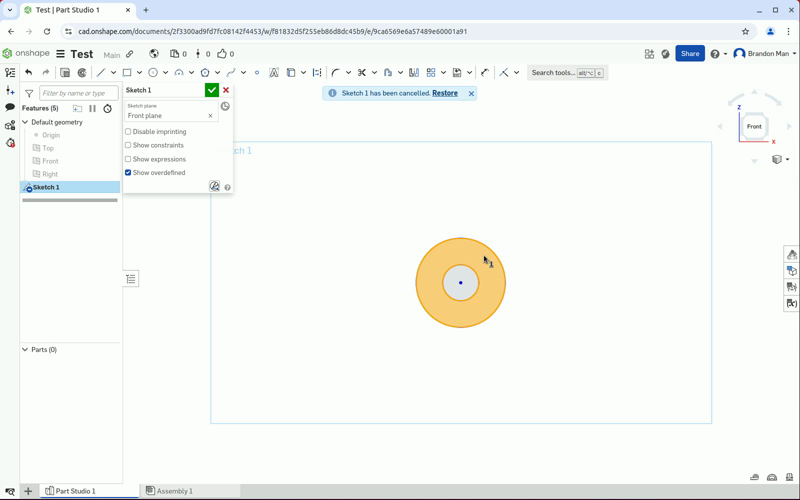
mouse_move(73, 352)
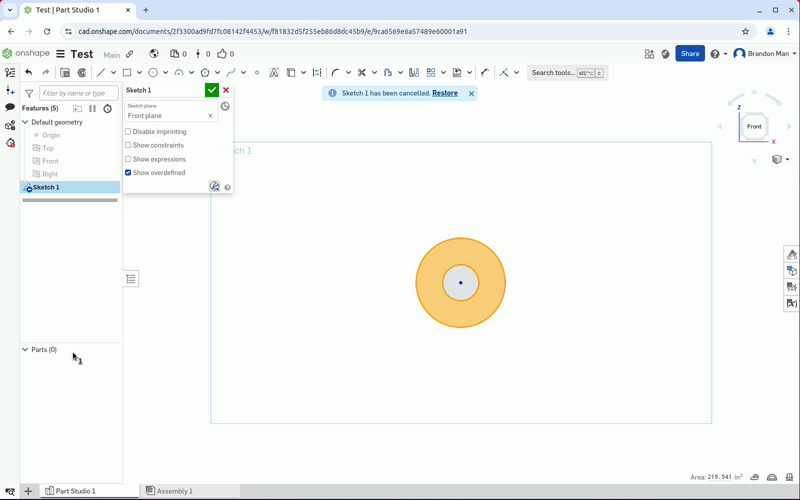
key(shift+y)
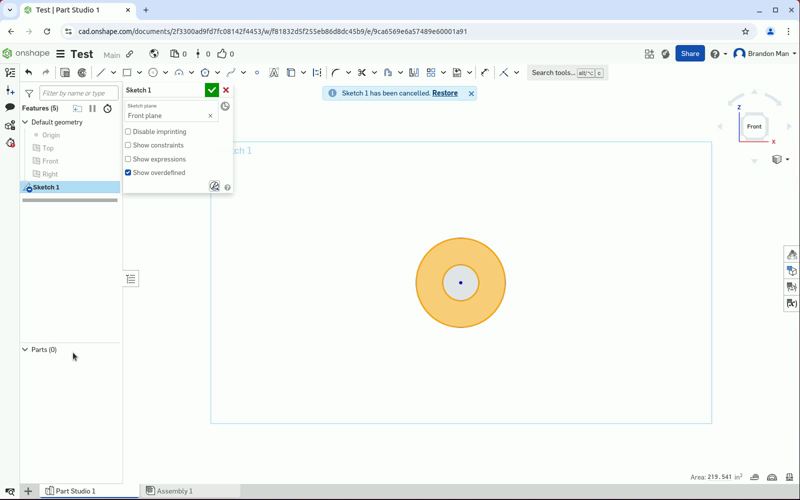
key(shift+e)
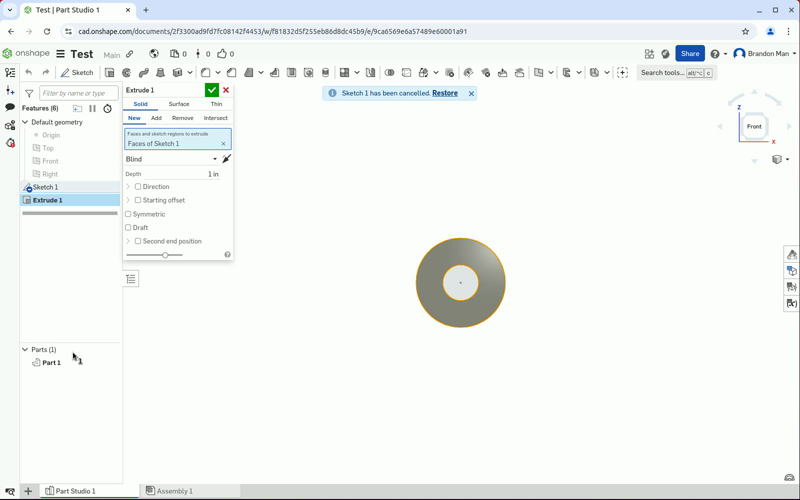
mouse_move(143, 106)
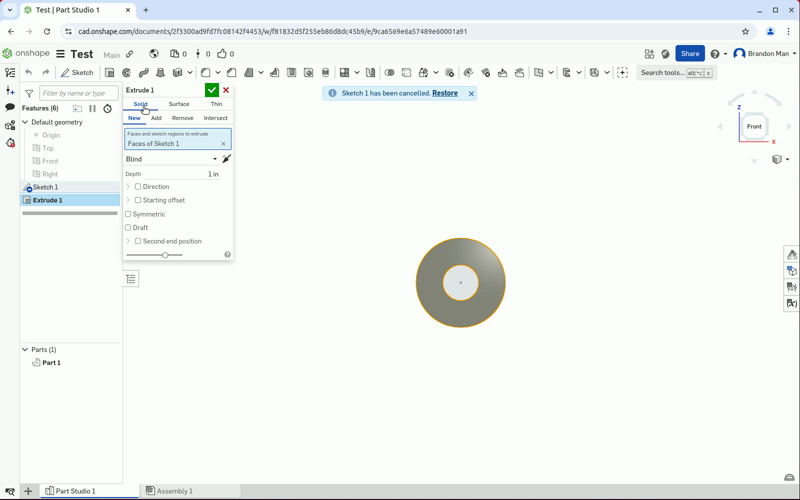
click(143, 106)
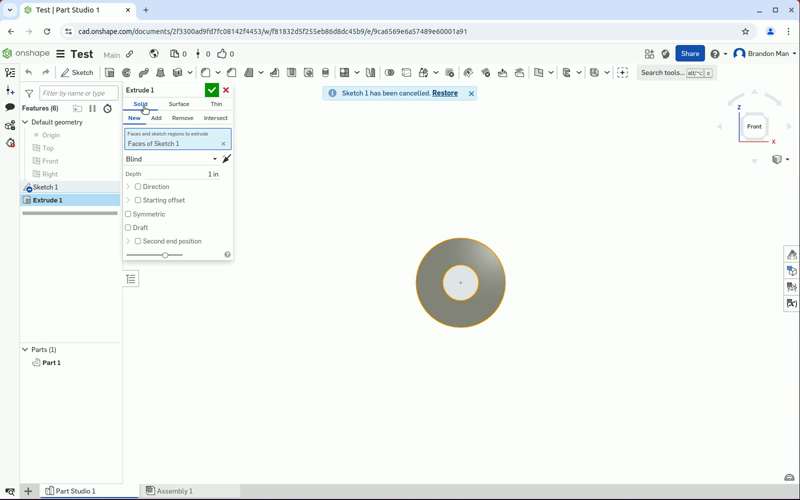
mouse_move(137, 120)
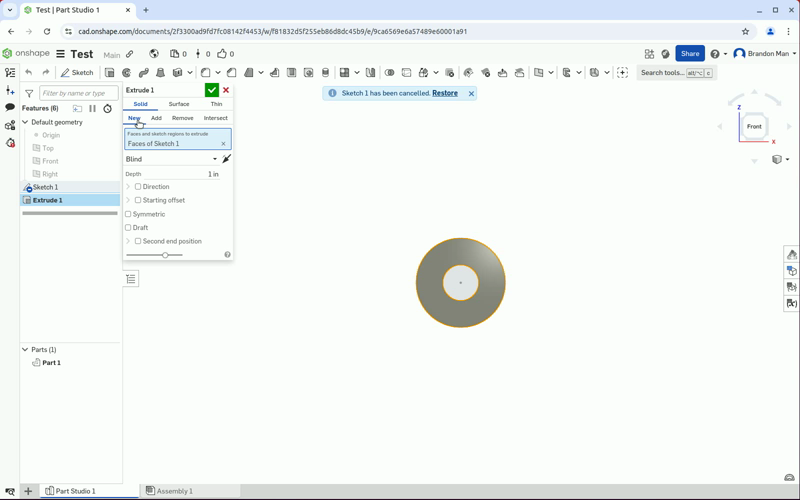
click(137, 120)
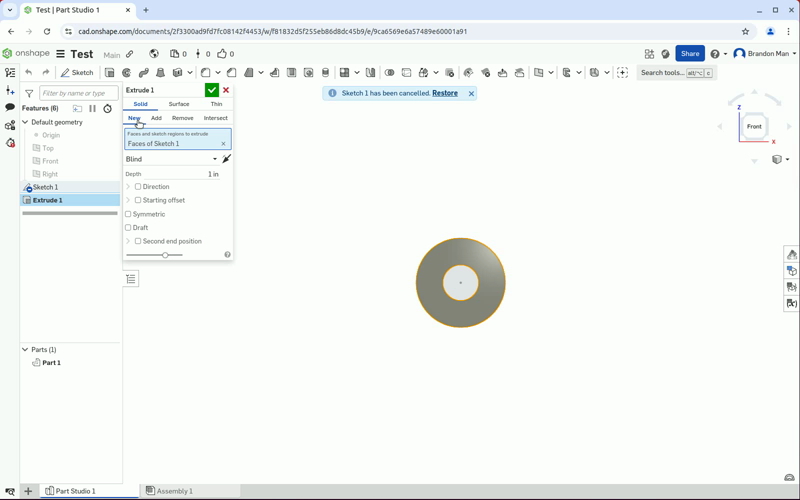
key(tab, 4)
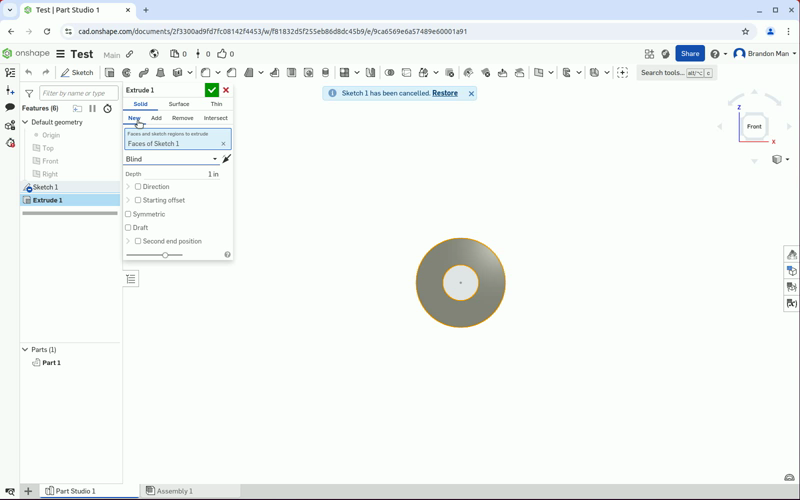
text(3.611)
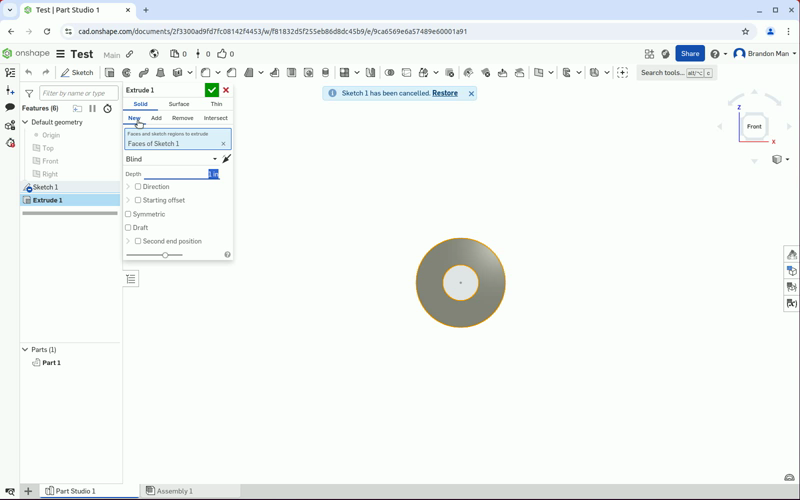
key(enter)
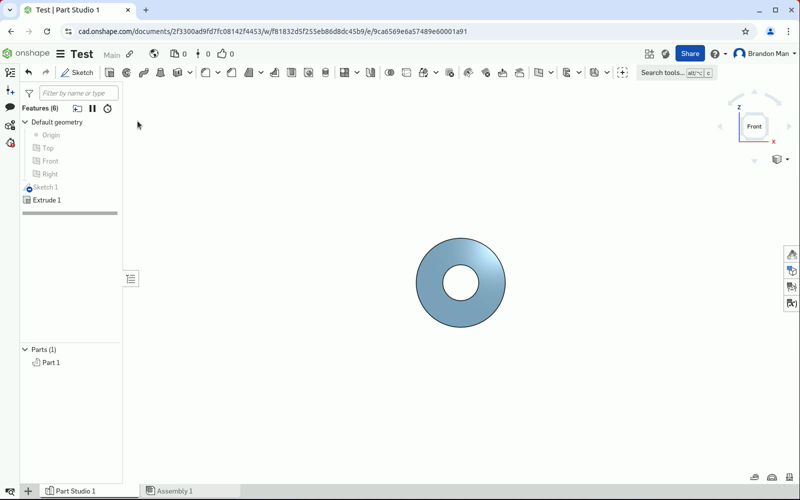
key(shift+h)
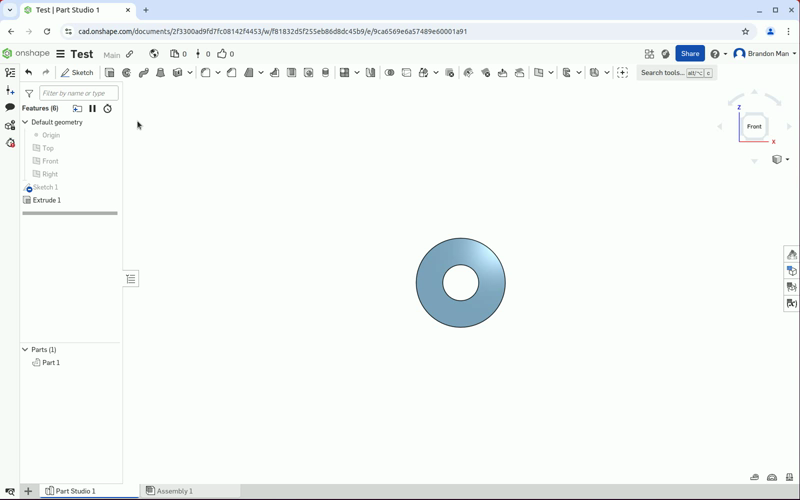
key(shift+h)
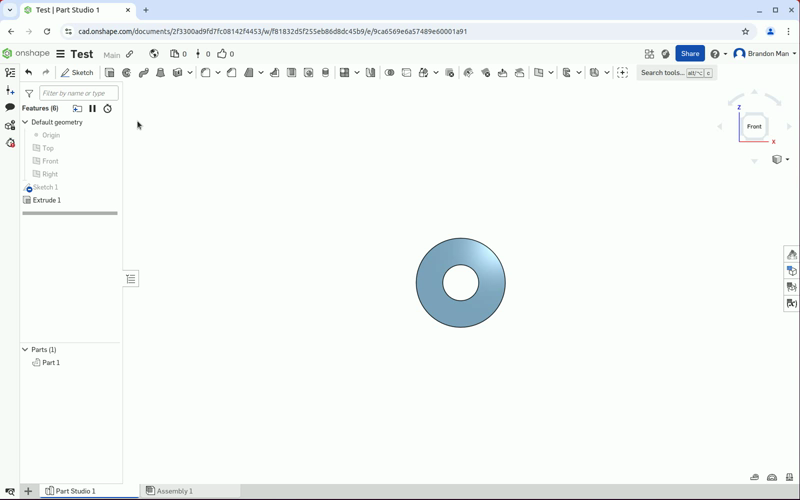
mouse_move(73, 189)
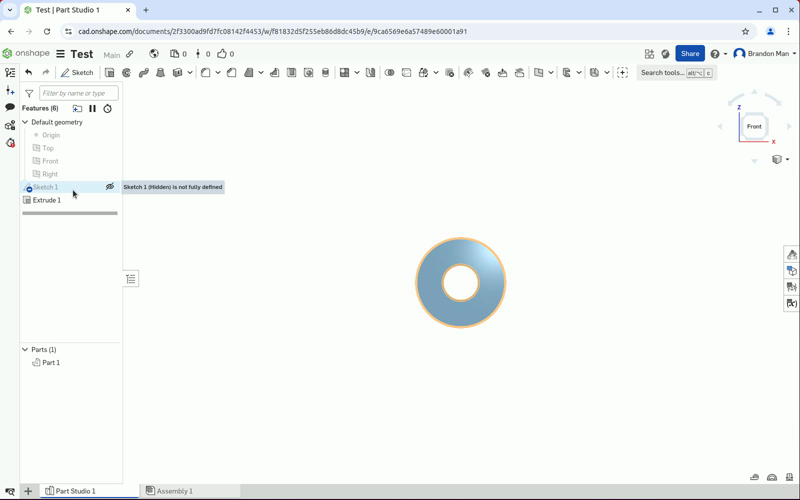
click(73, 189)
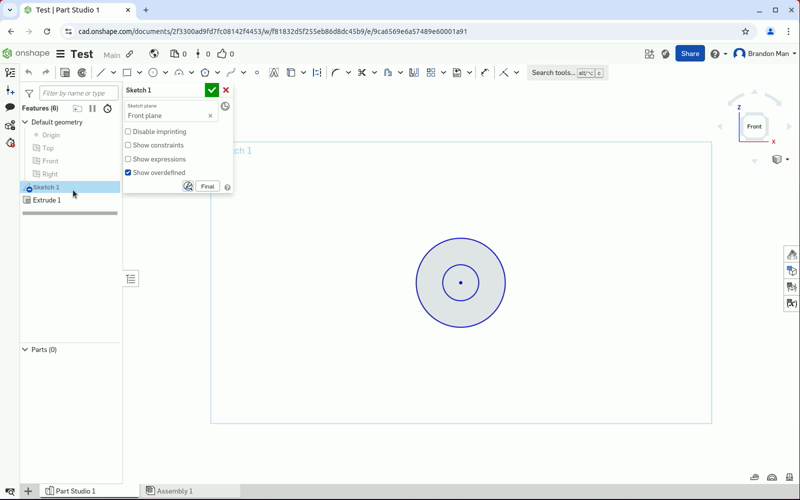
mouse_move(229, 92)
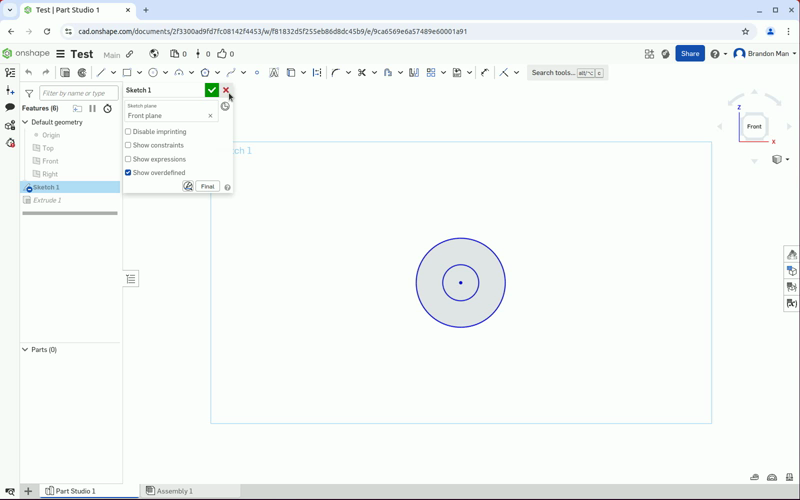
click(229, 92)
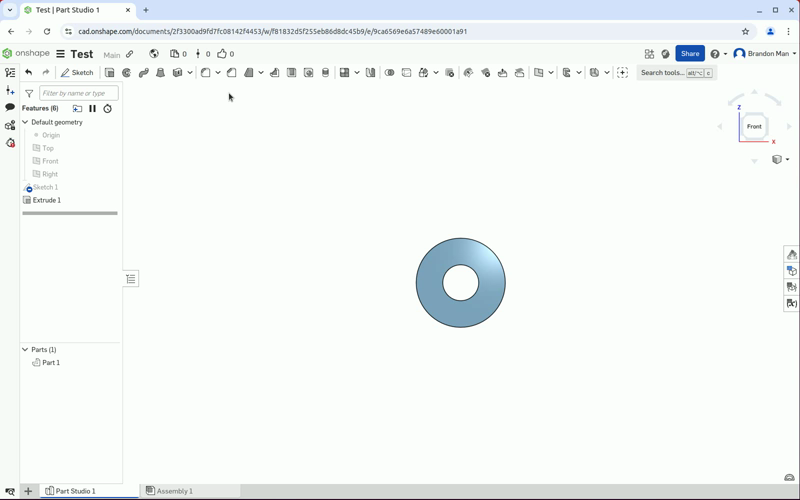
mouse_move(541, 75)
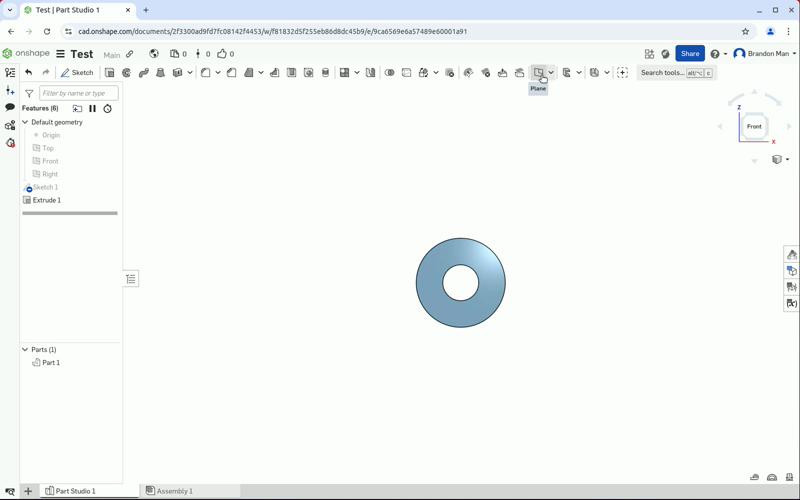
click(541, 75)
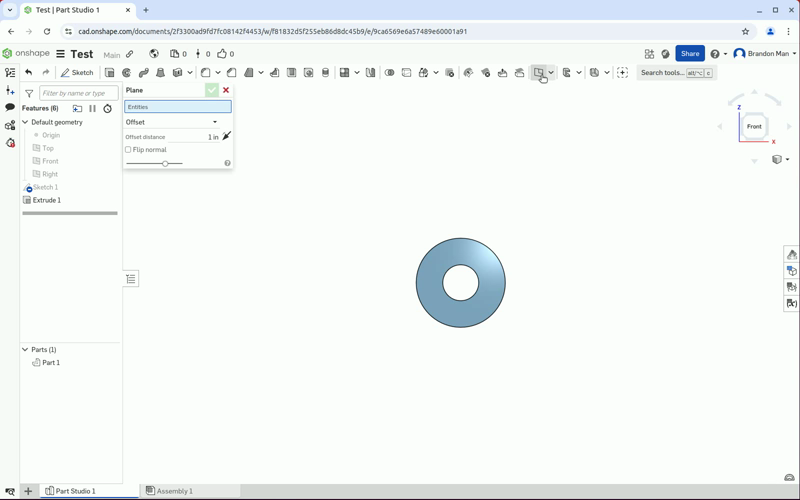
mouse_move(73, 163)
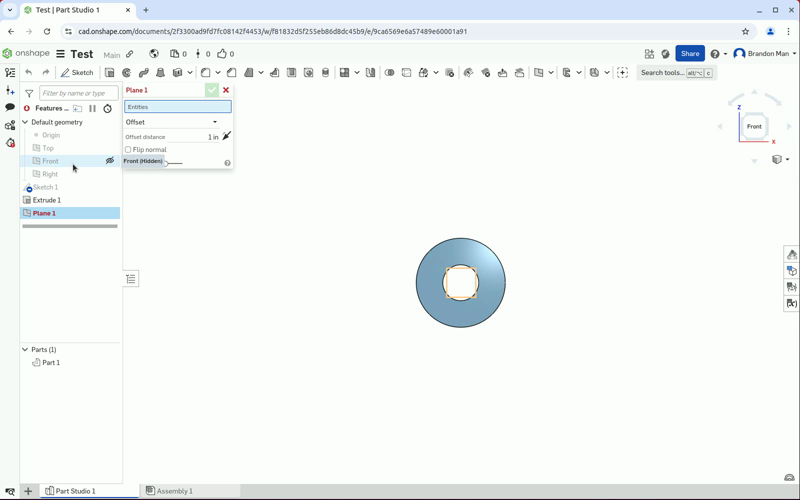
click(73, 163)
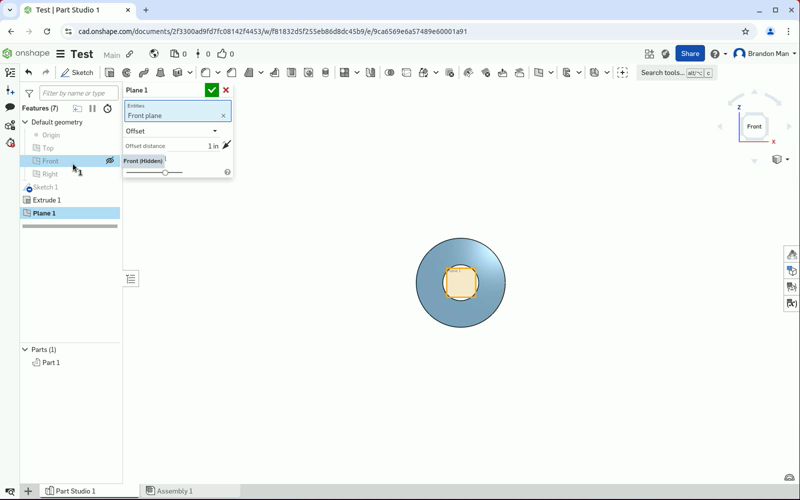
key(tab, 2)
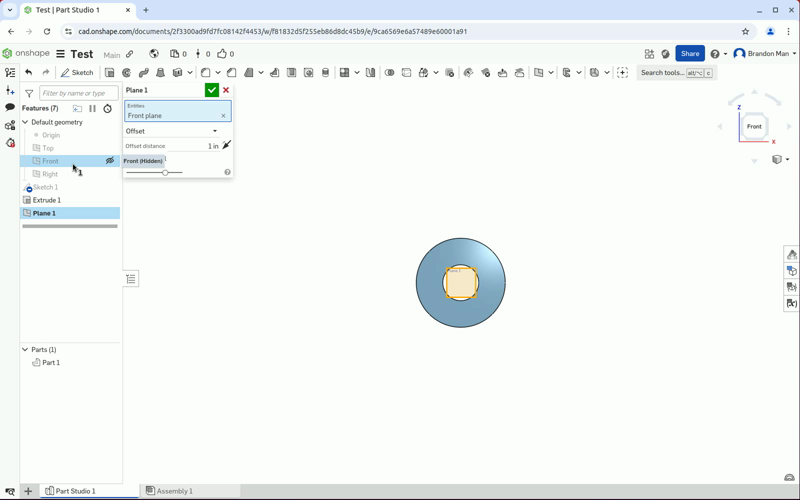
text(3.605)
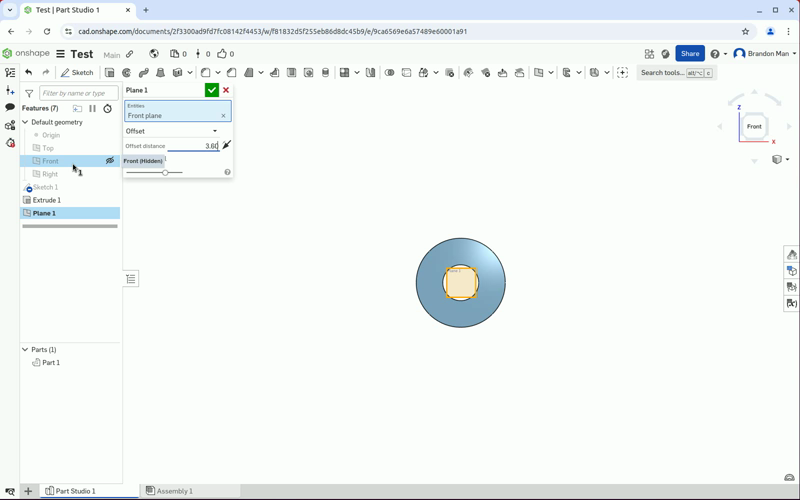
key(enter, 2)
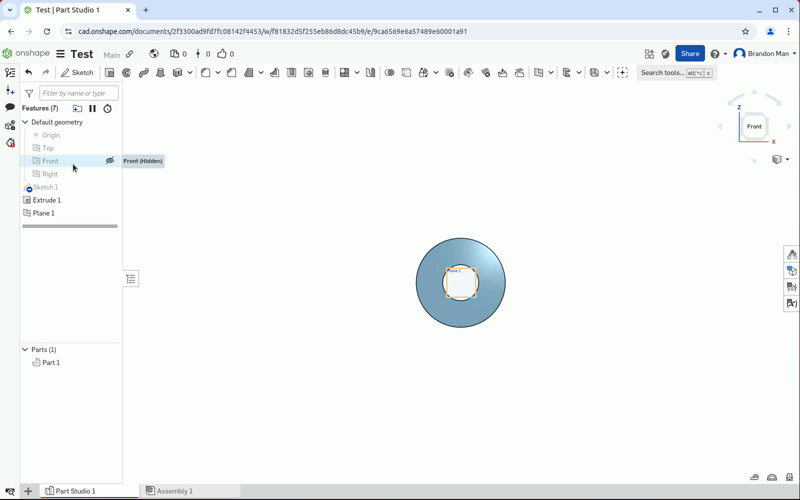
key(shift+s)
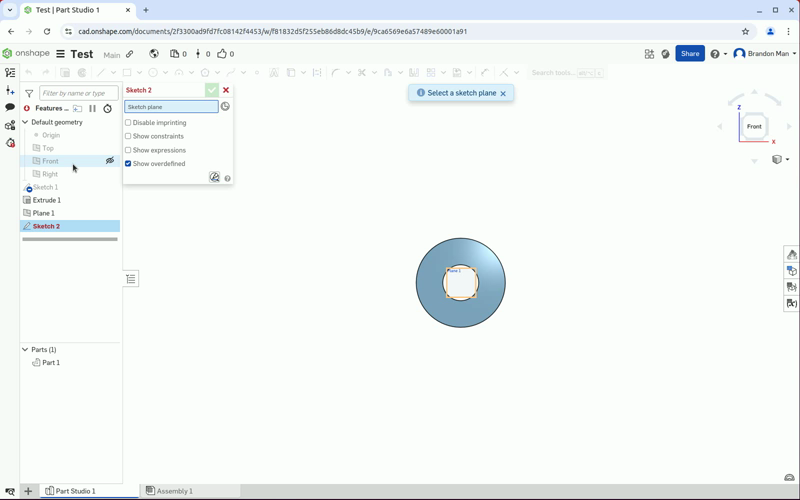
mouse_move(73, 215)
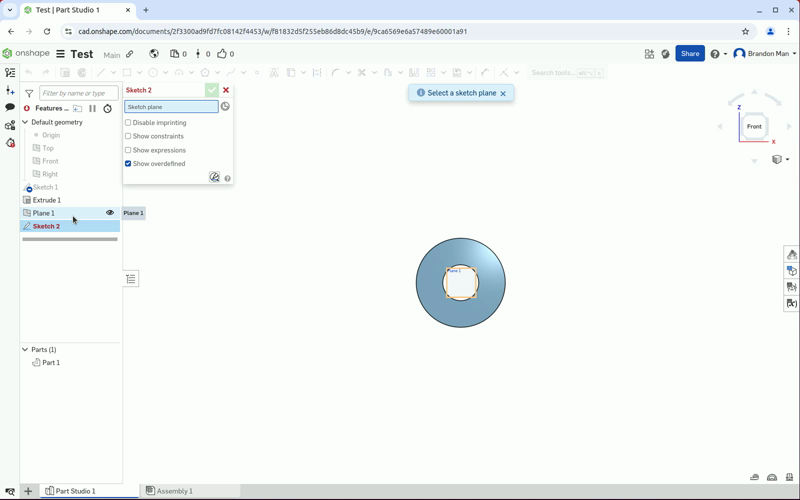
click(73, 215)
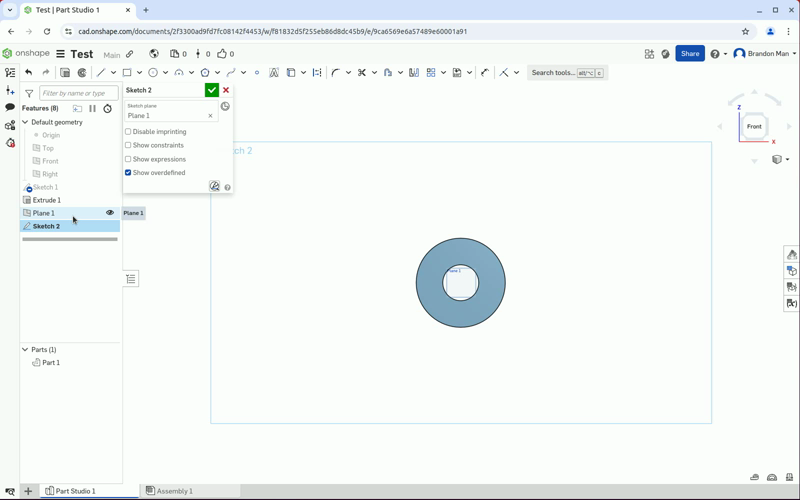
mouse_move(73, 352)
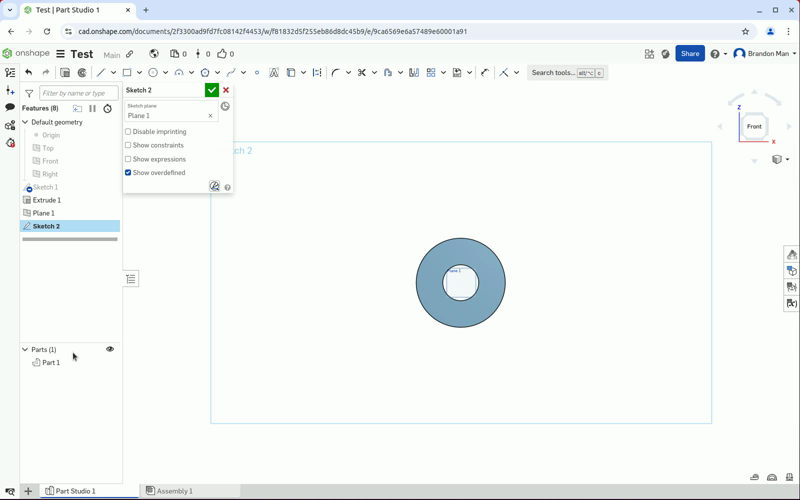
key(y)
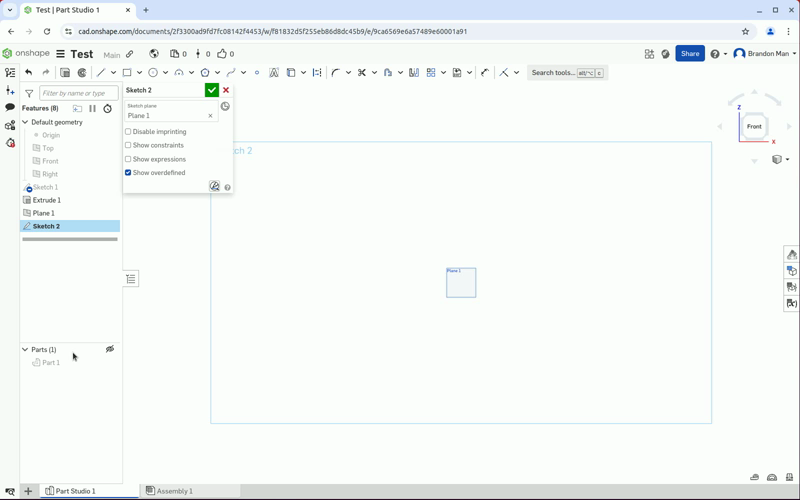
key(c)
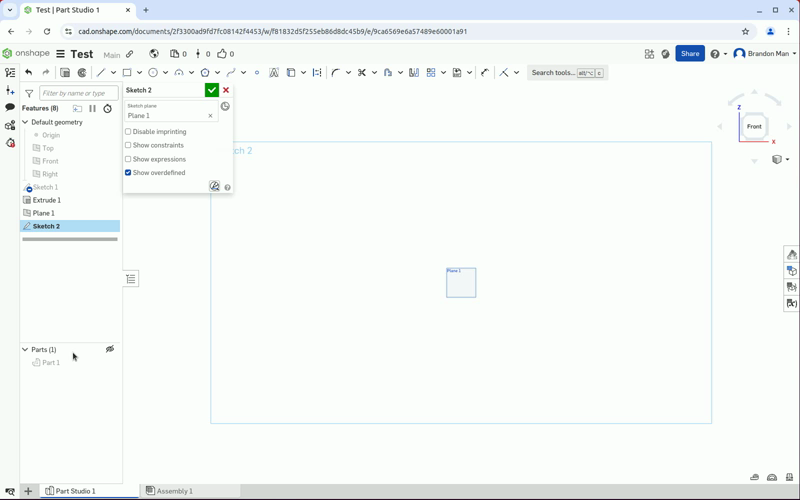
key_down(shift)
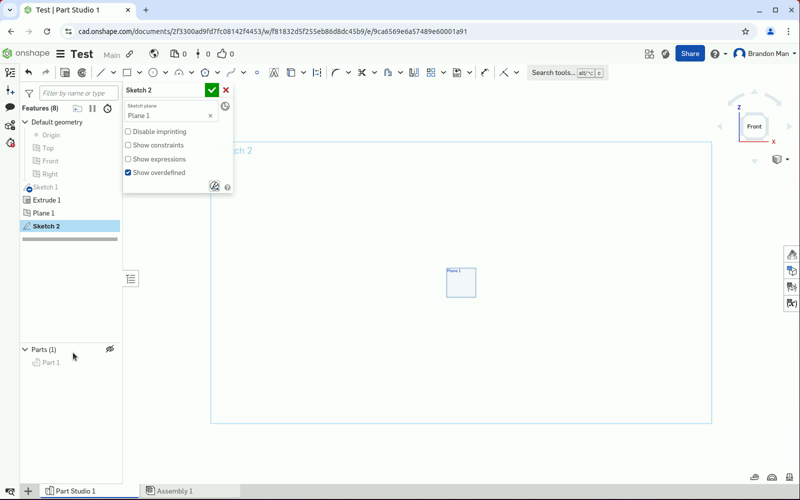
mouse_move(460, 282)
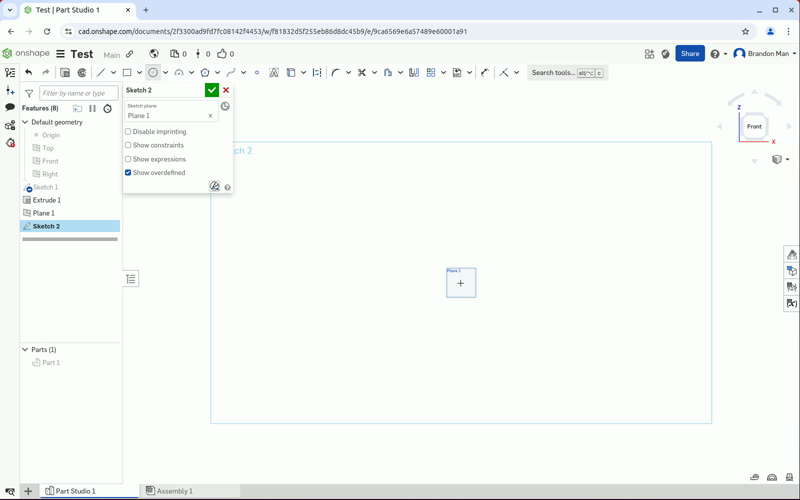
click(460, 282)
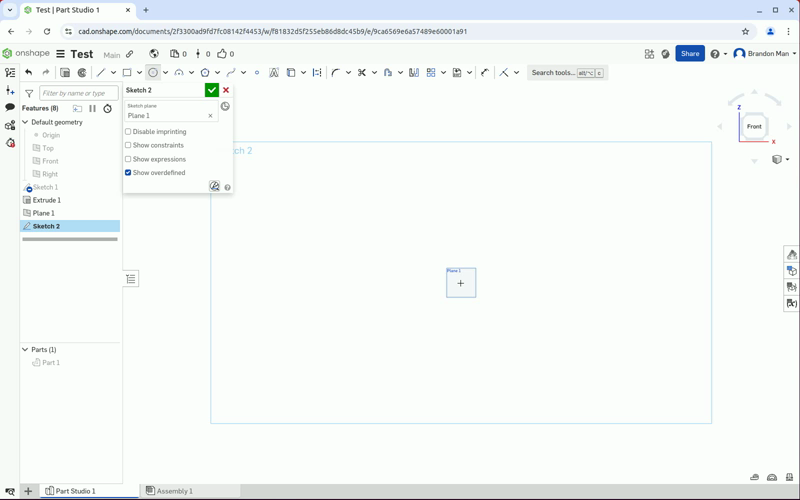
key_up(shift)
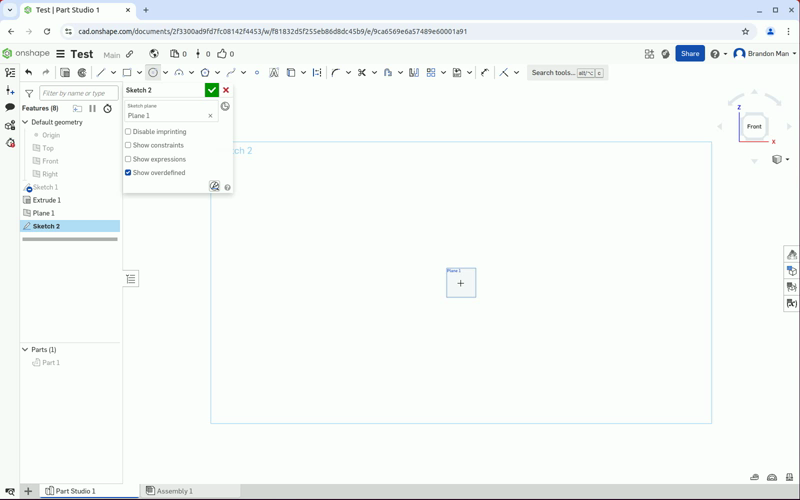
mouse_move(492, 282)
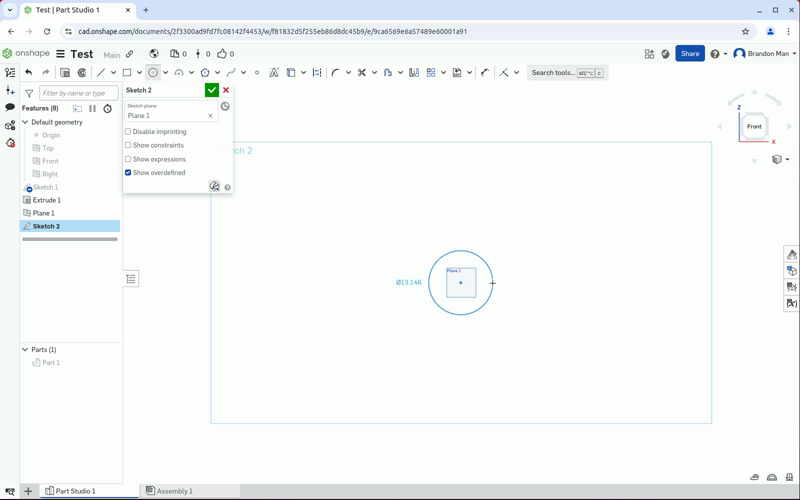
click(492, 282)
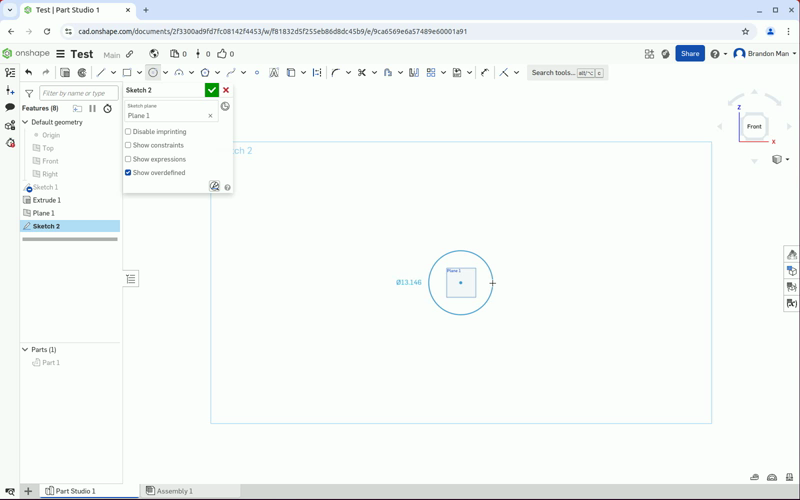
key(esc)
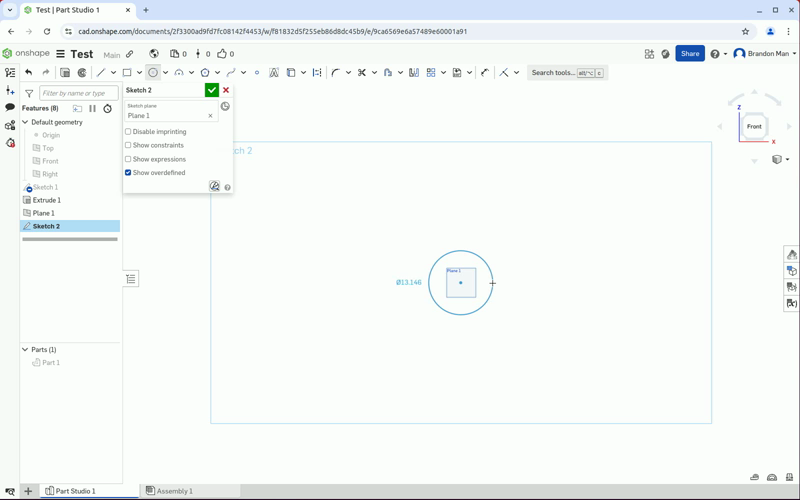
key(c)
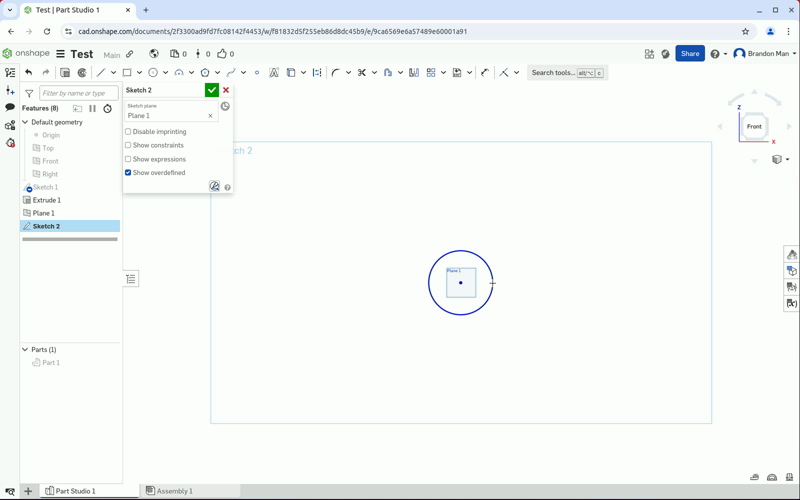
key_down(shift)
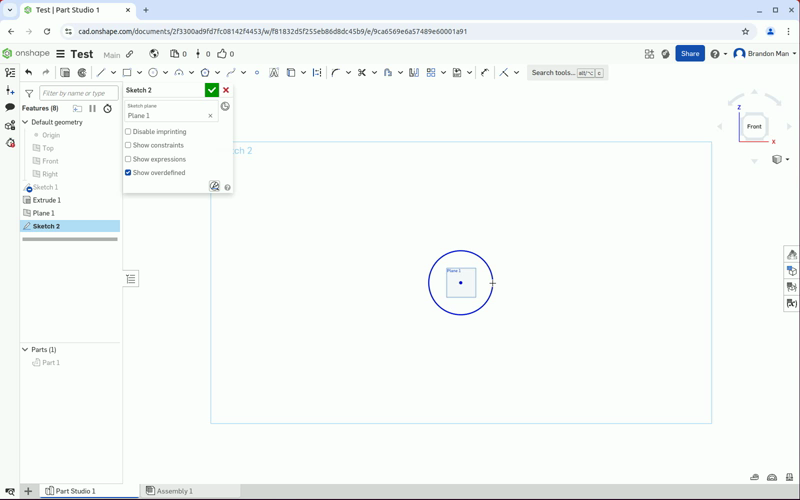
mouse_move(460, 282)
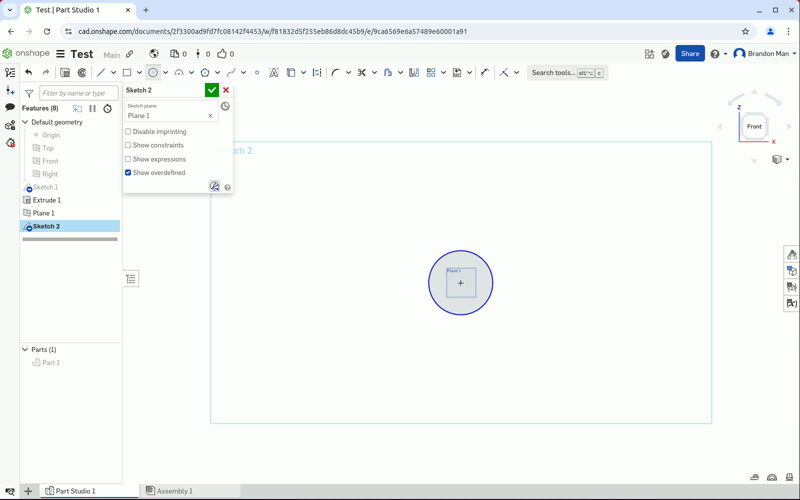
click(460, 282)
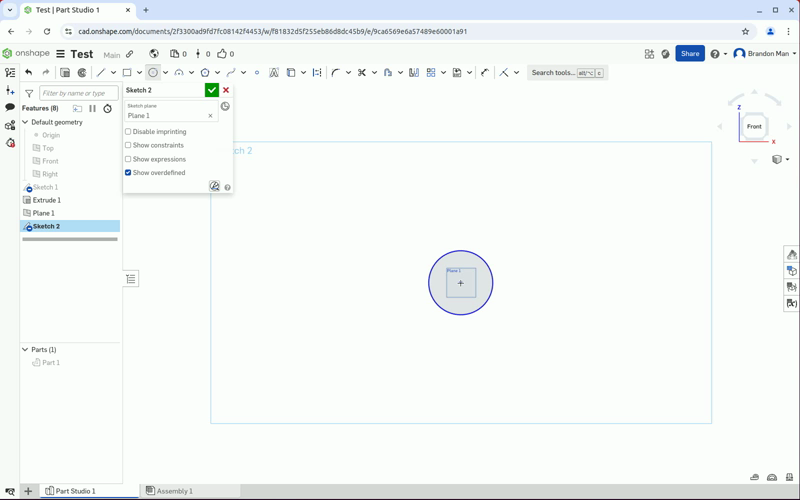
key_up(shift)
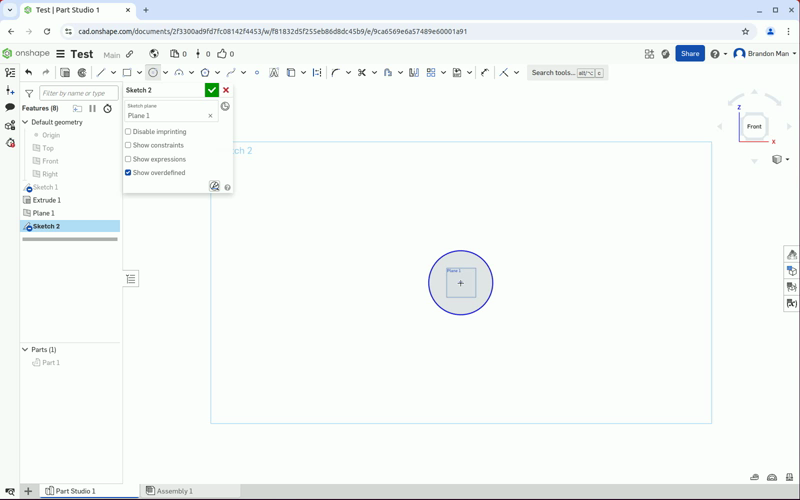
mouse_move(478, 282)
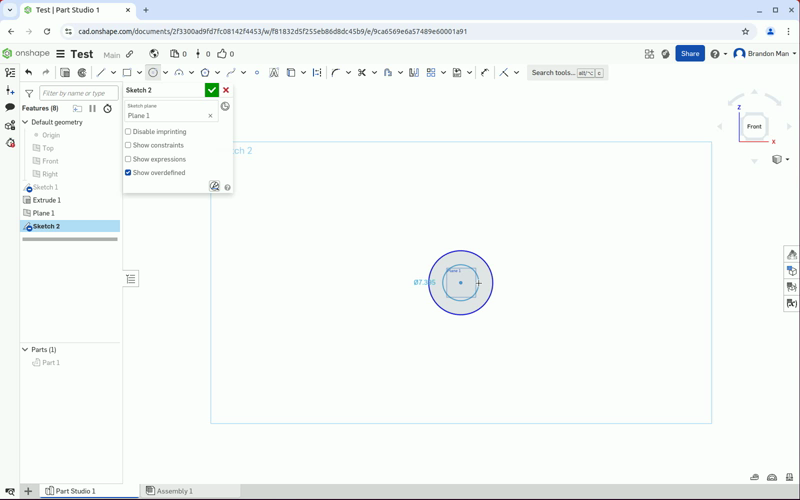
click(478, 282)
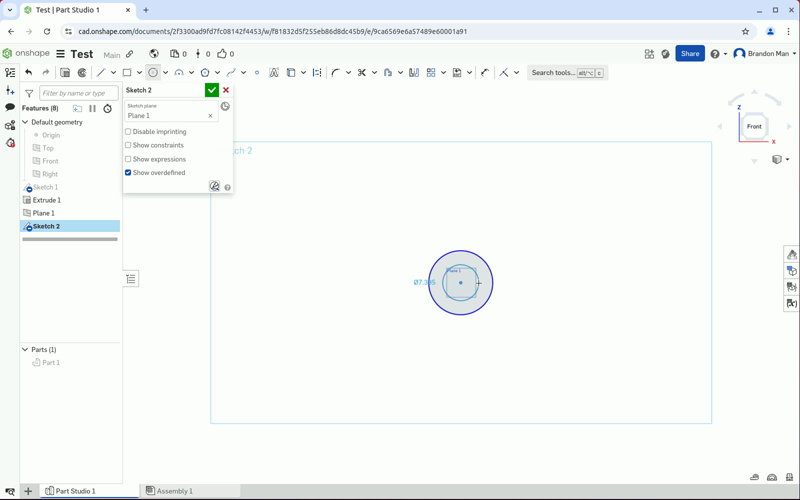
key(esc)
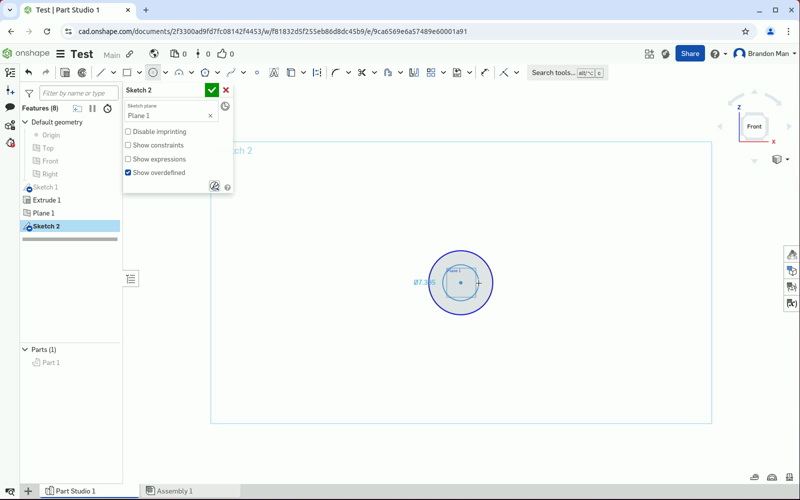
mouse_move(490, 278)
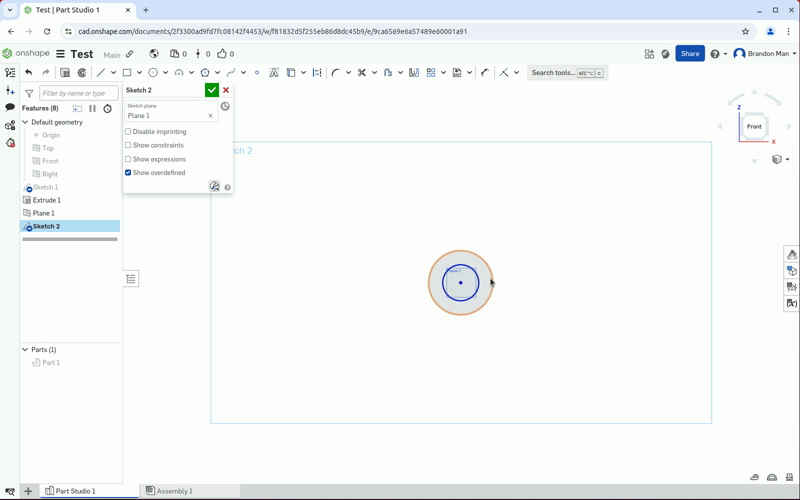
click(490, 278)
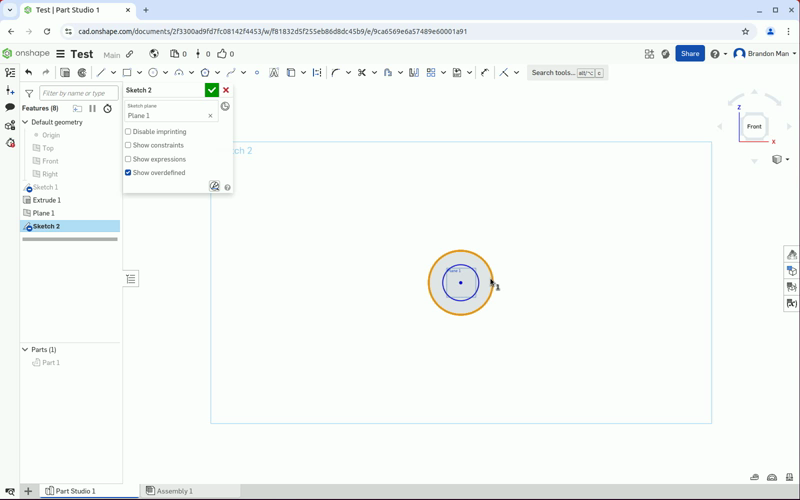
mouse_move(73, 352)
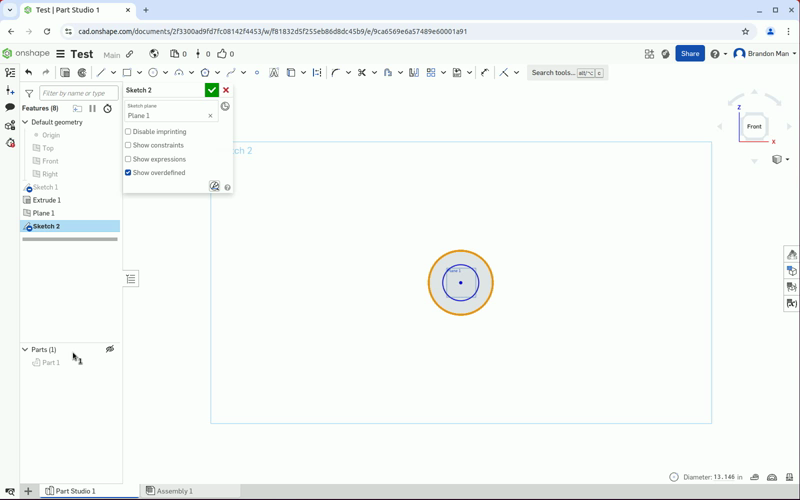
key(shift+y)
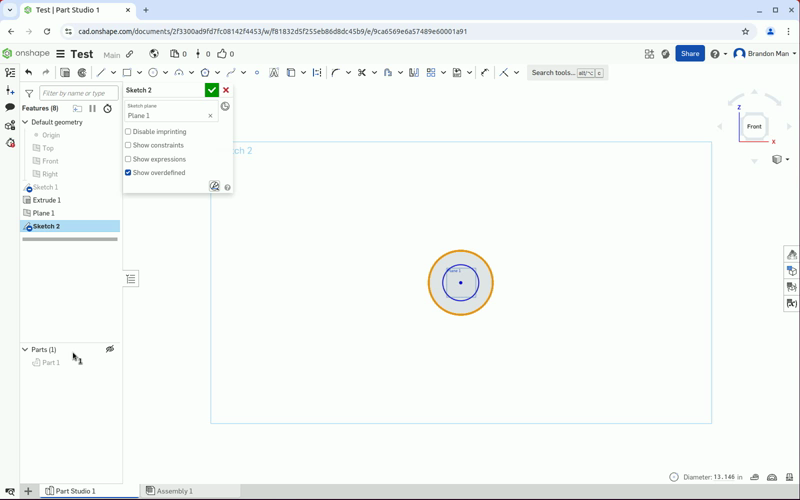
key(shift+e)
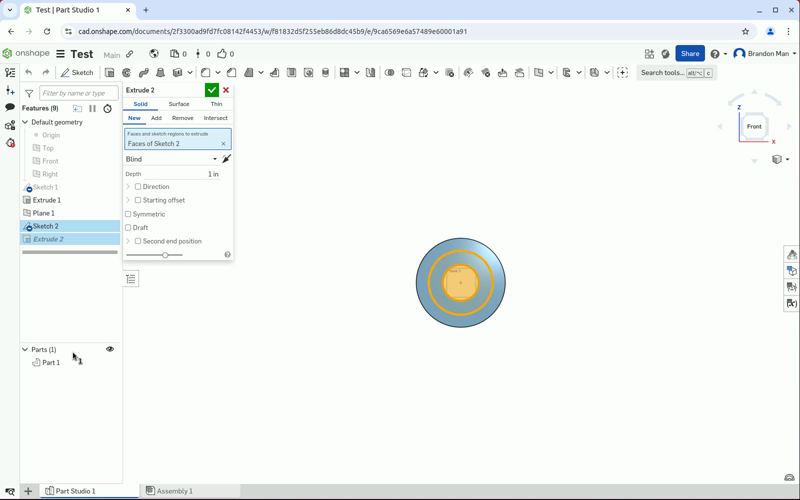
mouse_move(143, 106)
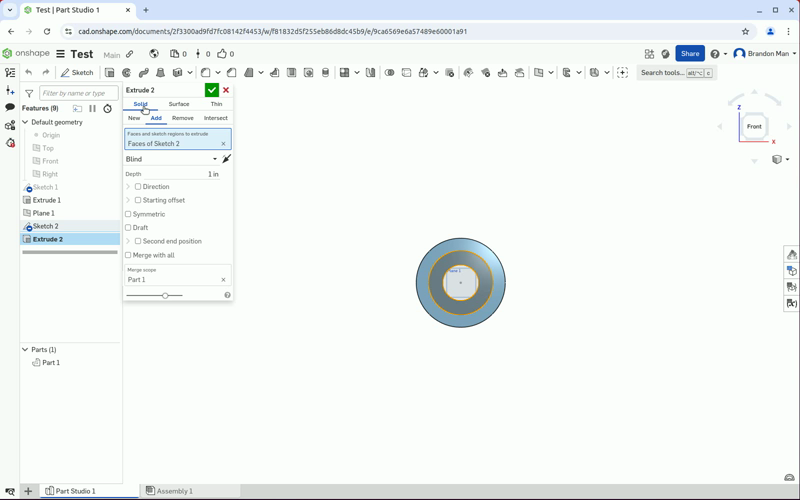
click(143, 106)
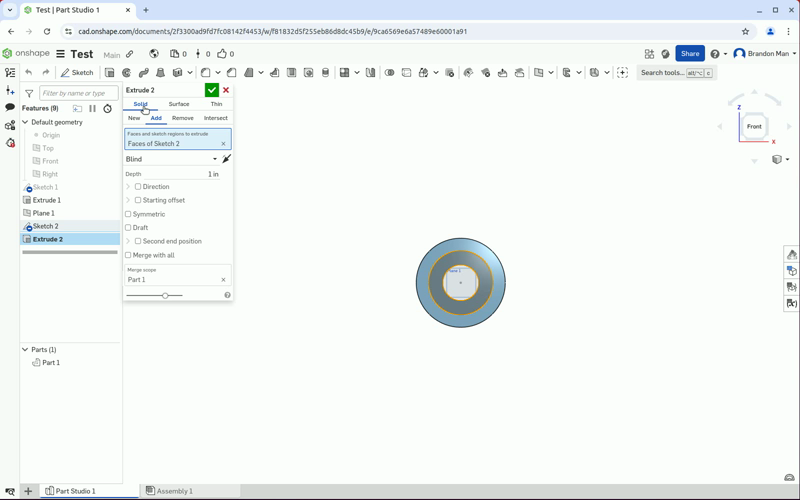
mouse_move(137, 120)
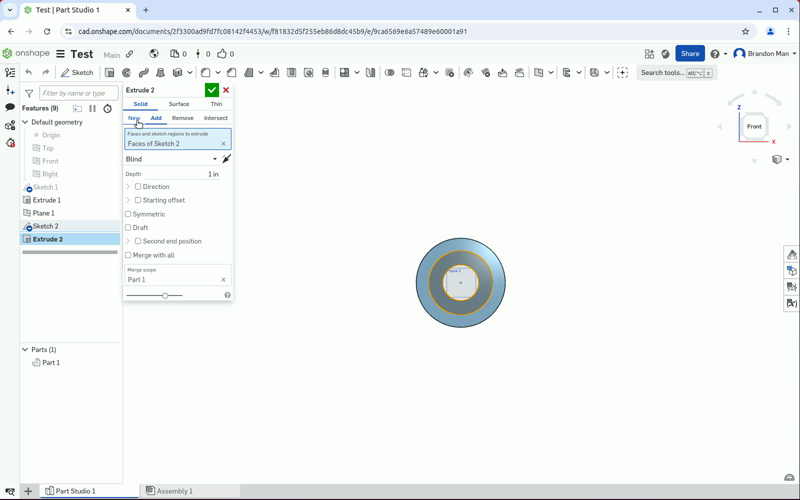
click(137, 120)
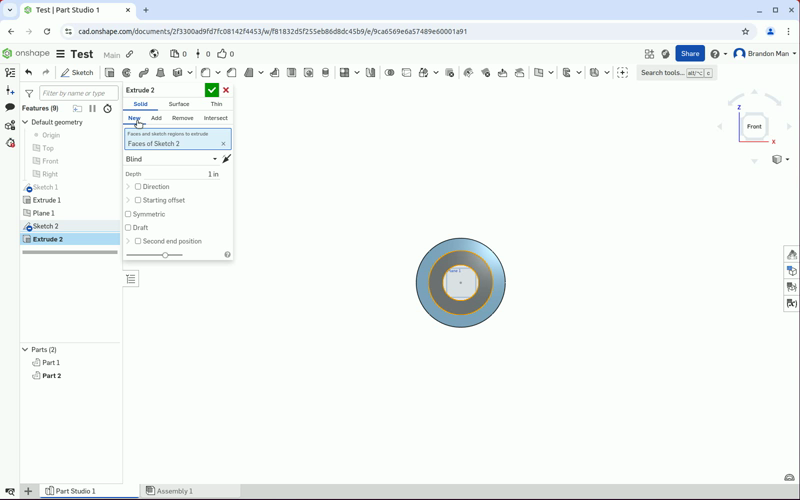
key(tab, 4)
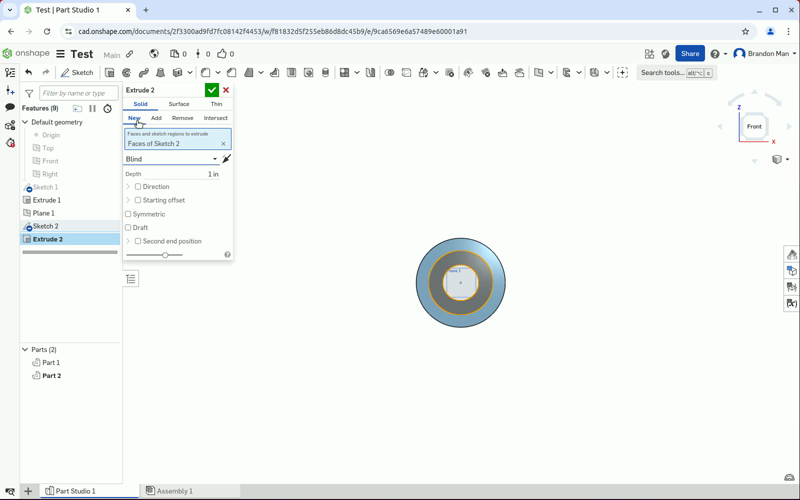
text(1.204)
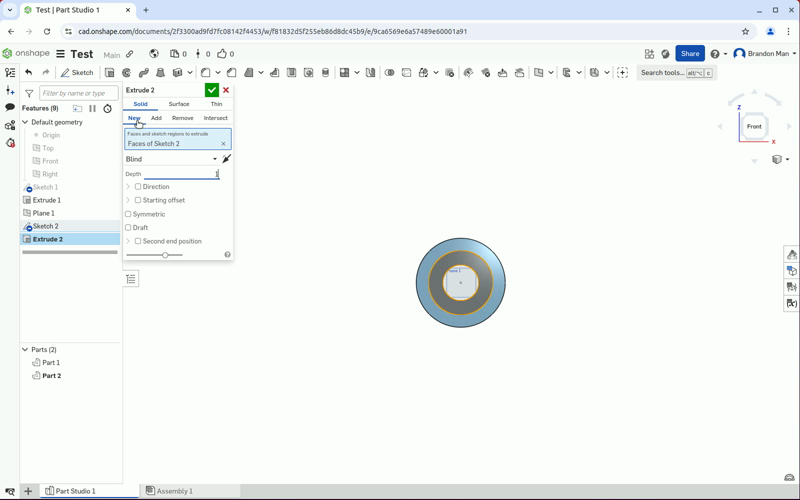
key(enter)
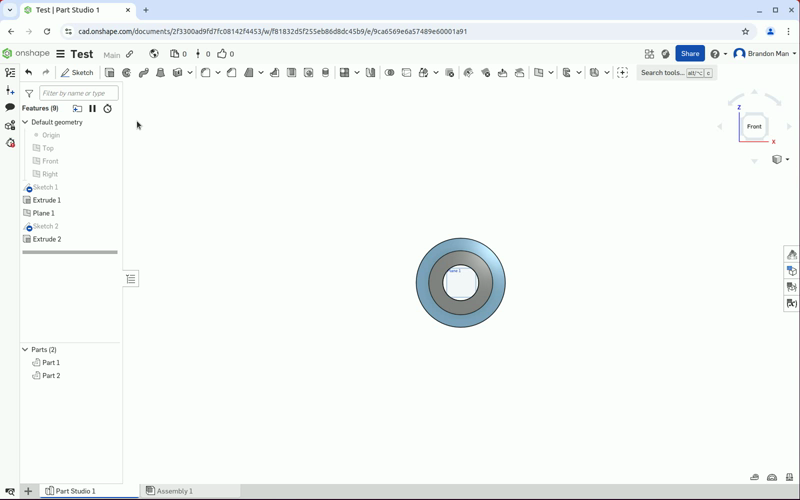
key(shift+h)
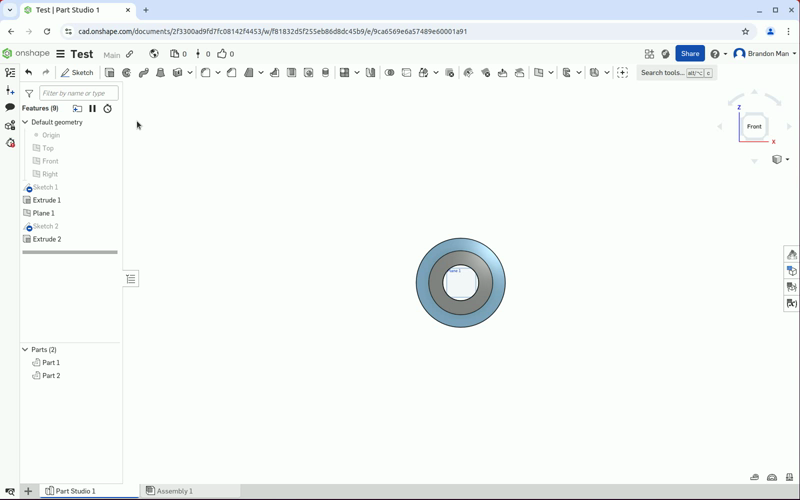
key(shift+h)
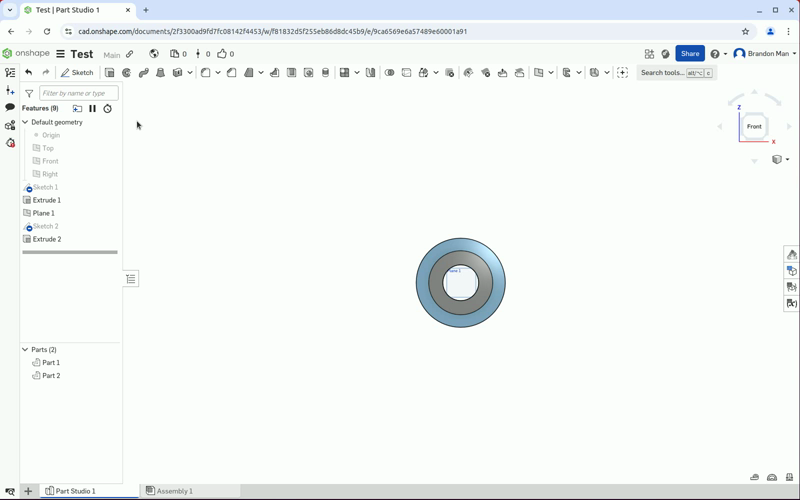
key(shift+7)
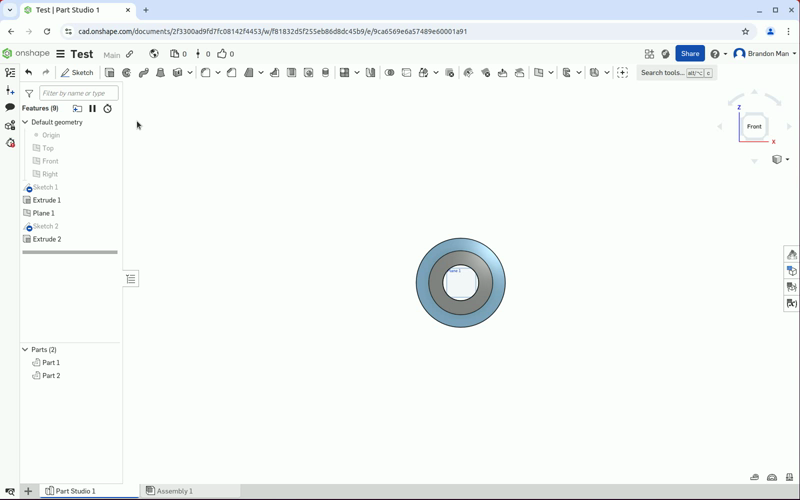
key(left, 2)
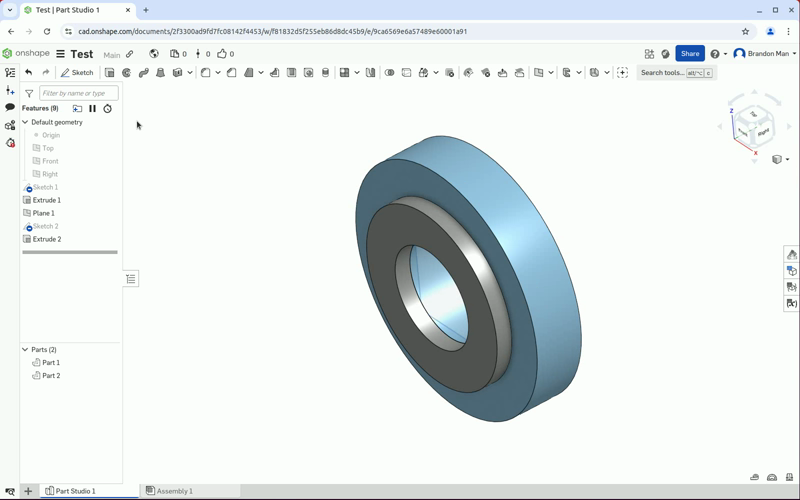
key(down, 2)
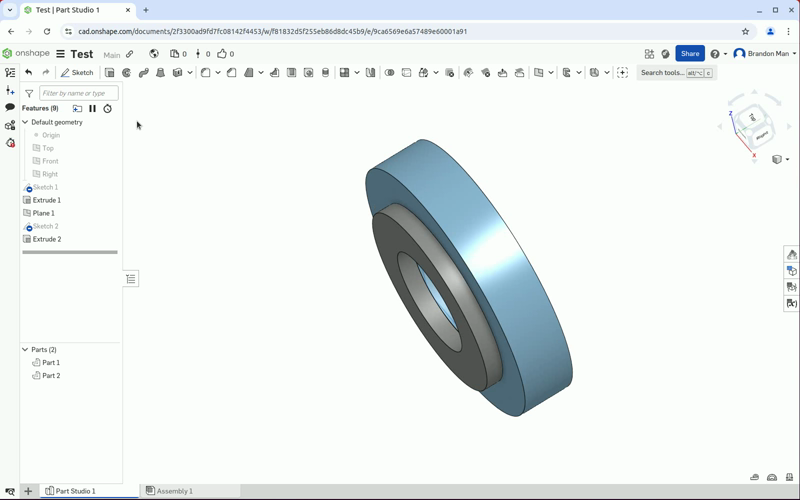
key(up, 2)
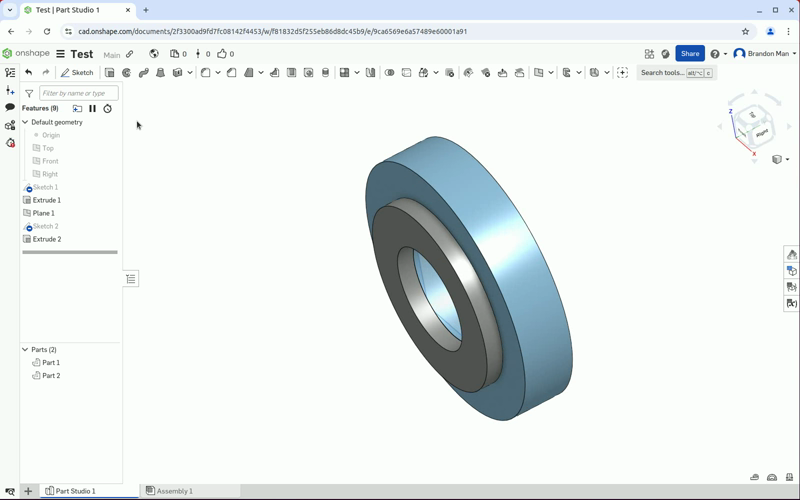
key(right, 2)
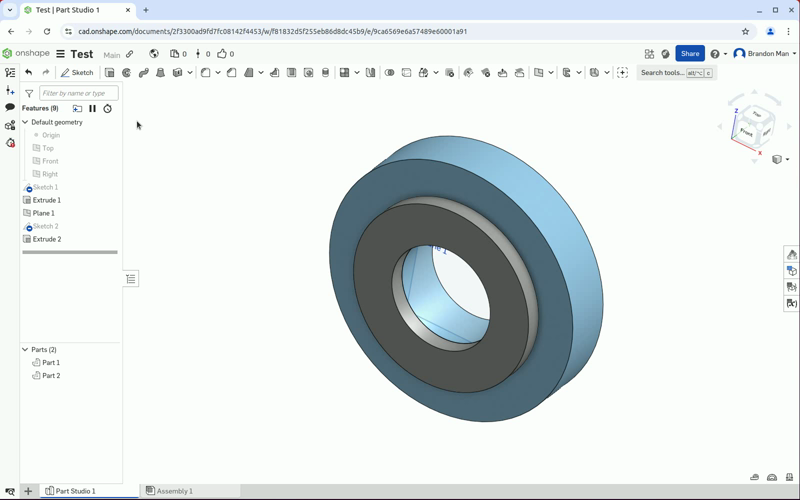
mouse_move(73, 189)
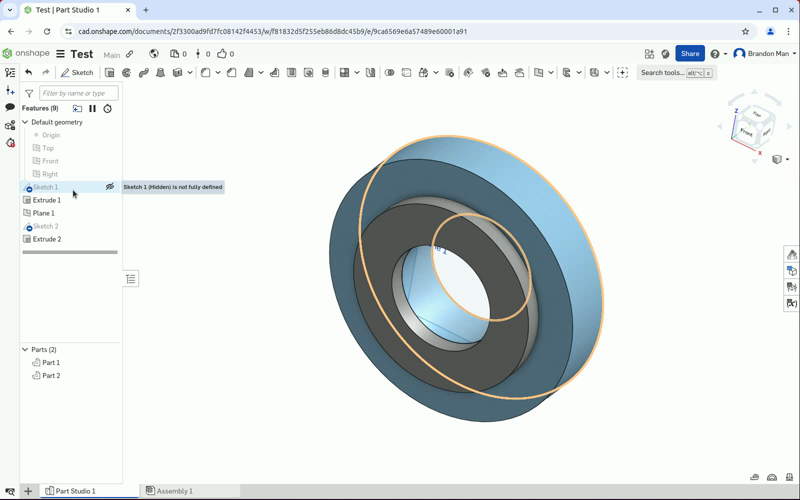
click(73, 189)